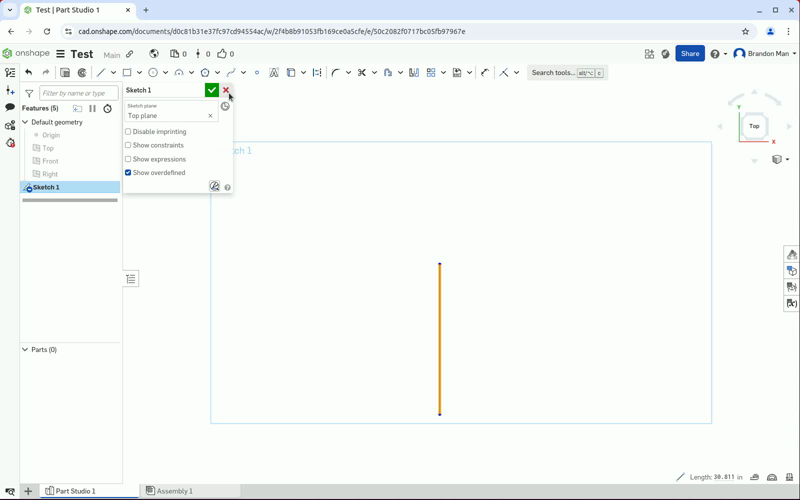
key(shift+h)
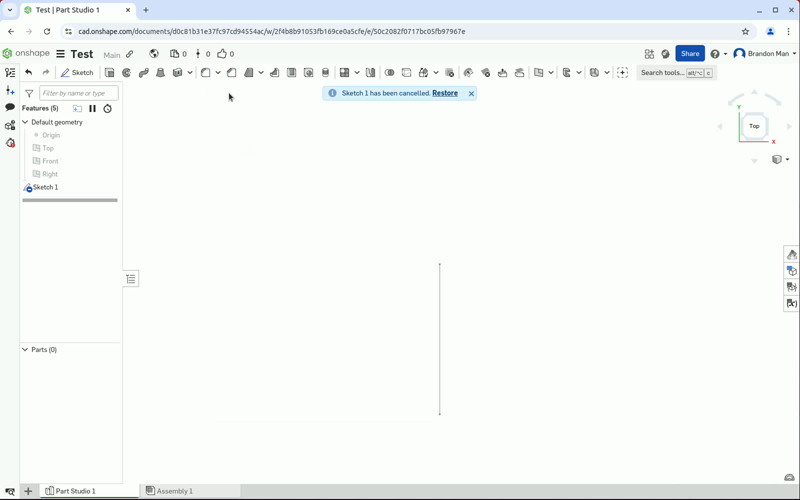
key(shift+s)
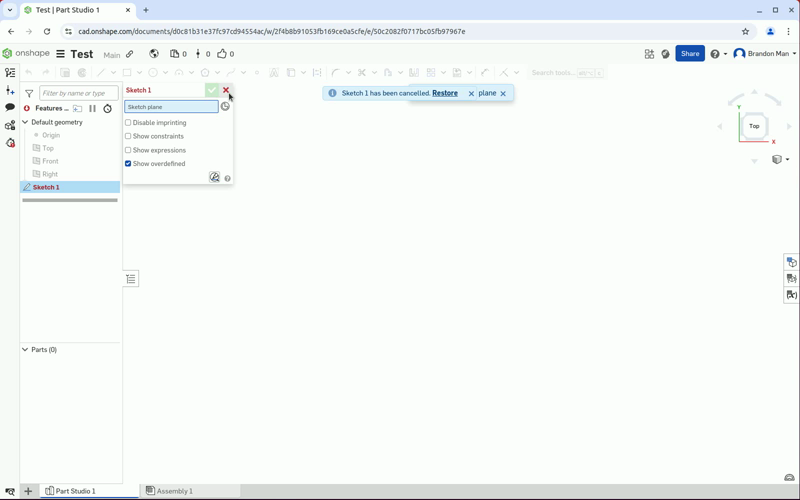
mouse_move(73, 150)
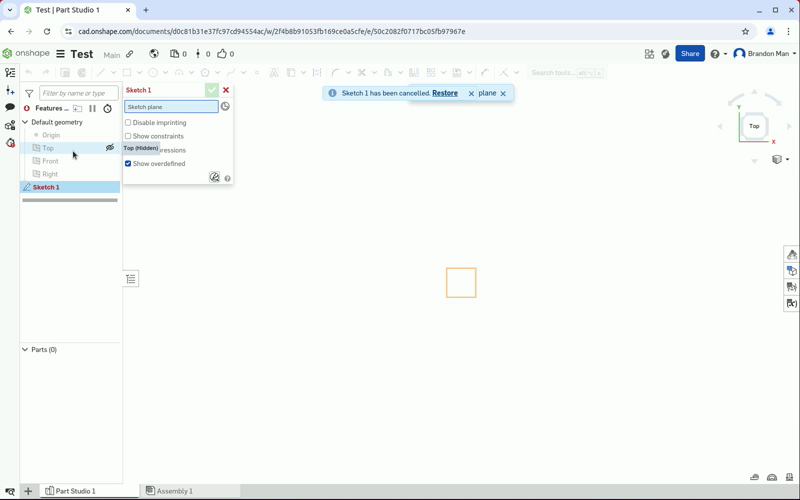
click(73, 150)
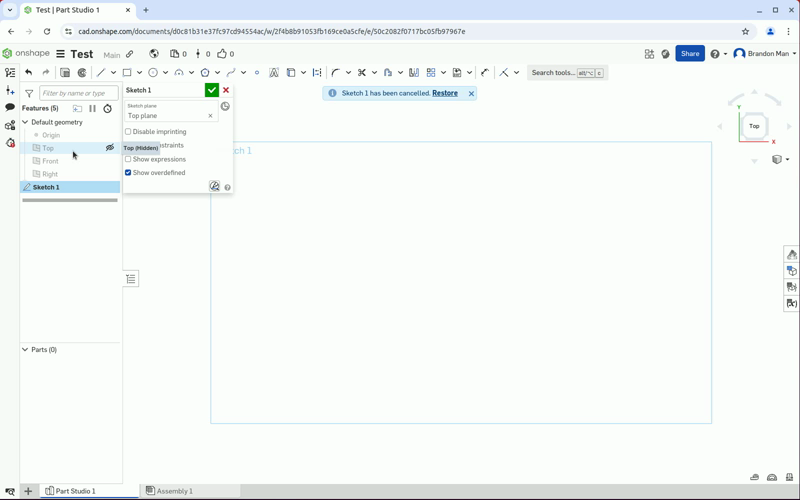
mouse_move(73, 352)
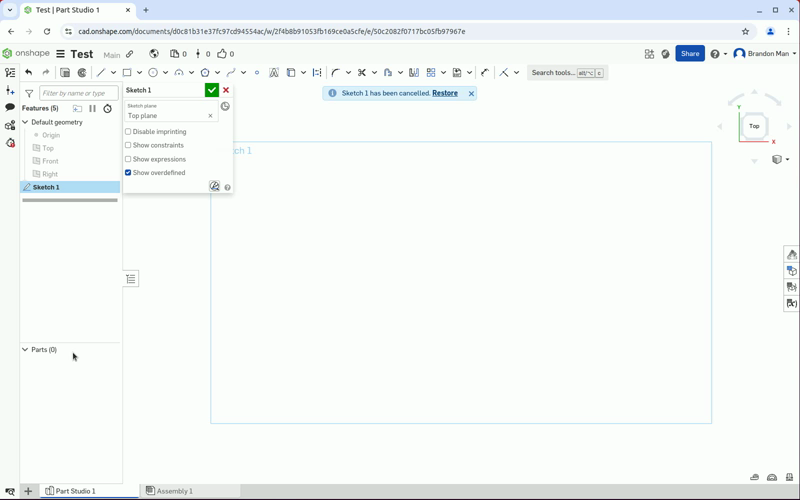
key(y)
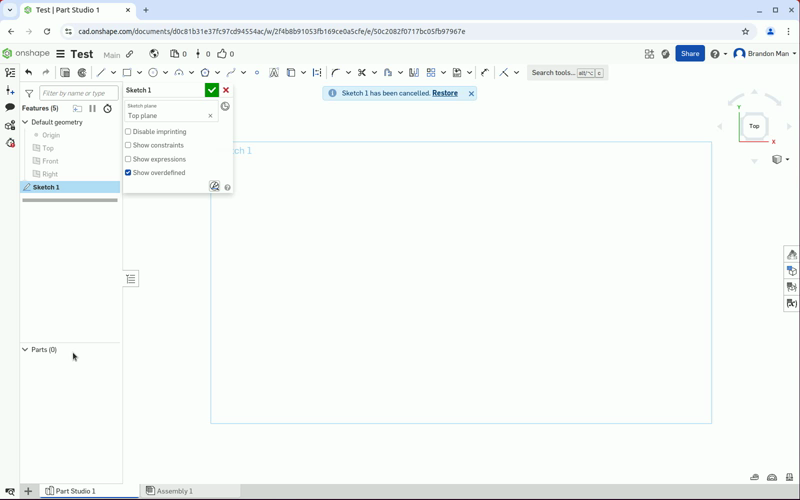
key(l)
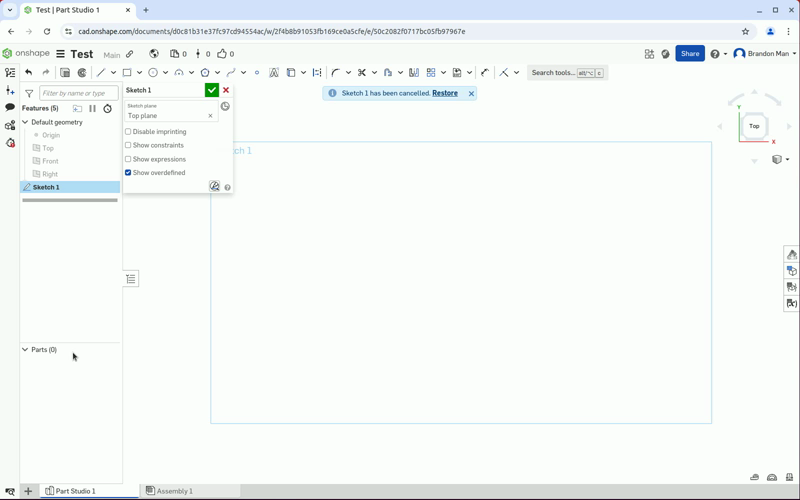
key_down(shift)
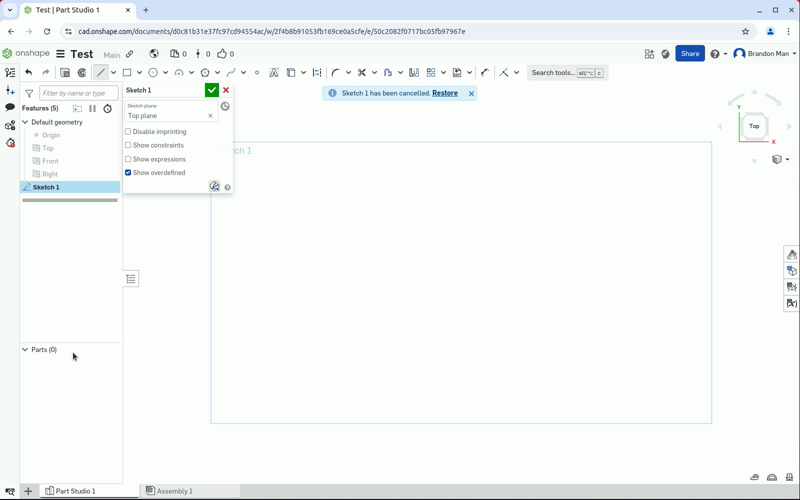
mouse_move(348, 282)
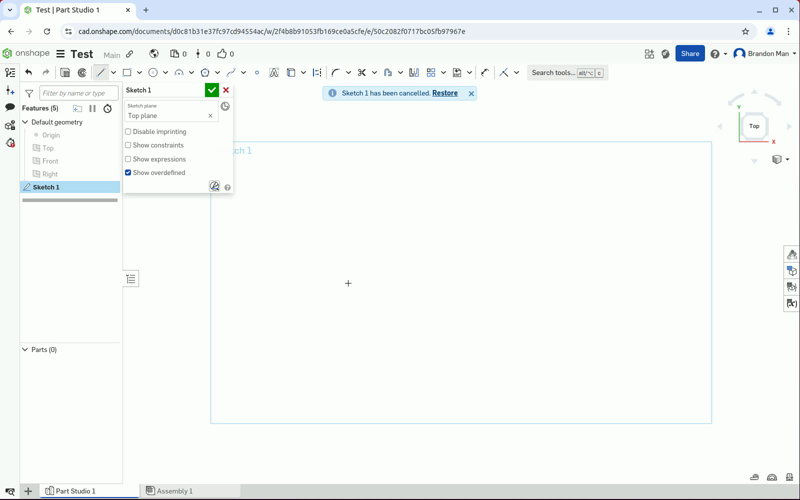
click(348, 282)
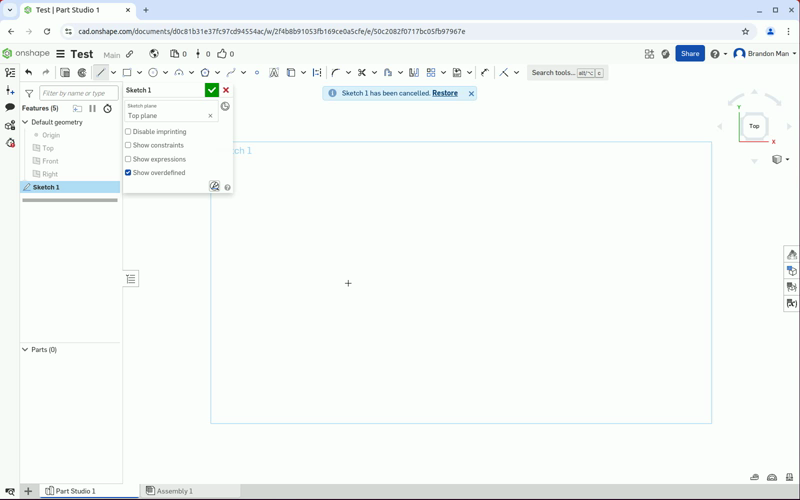
key_up(shift)
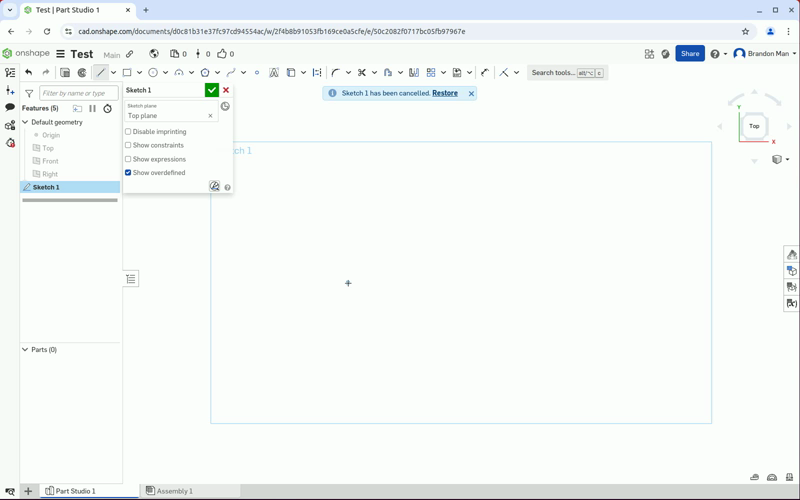
key_down(shift)
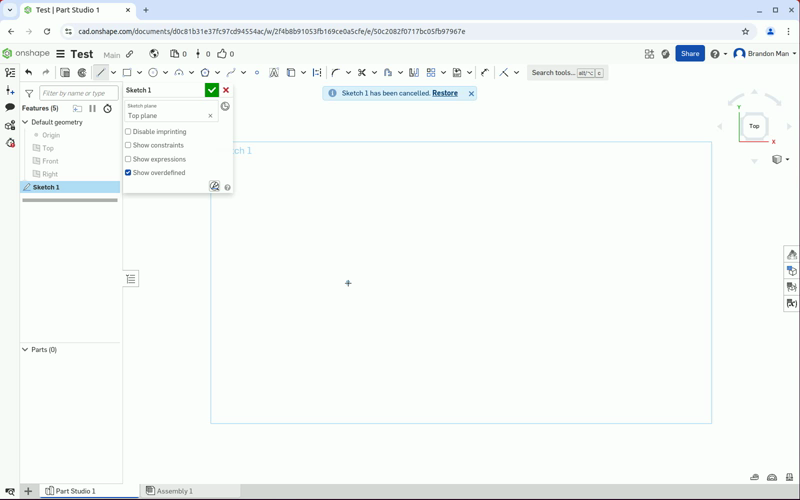
mouse_move(404, 379)
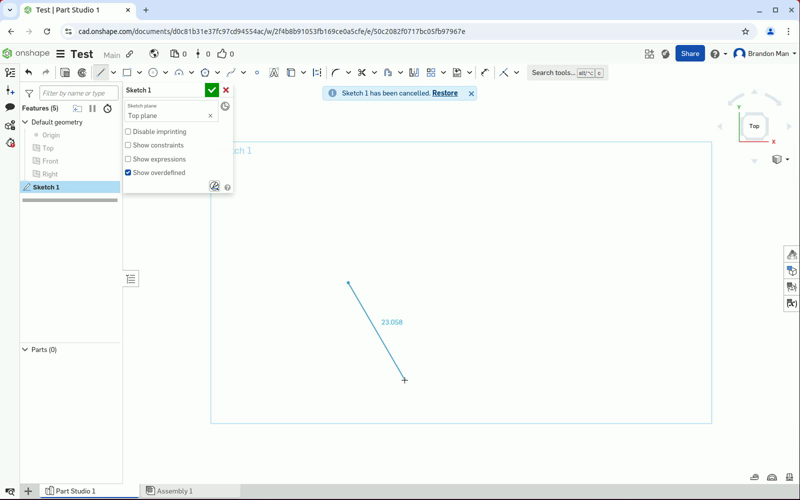
click(404, 379)
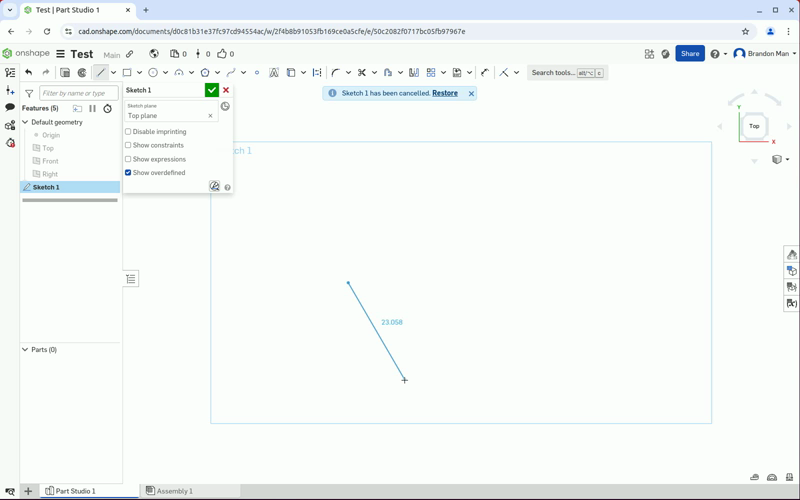
key_up(shift)
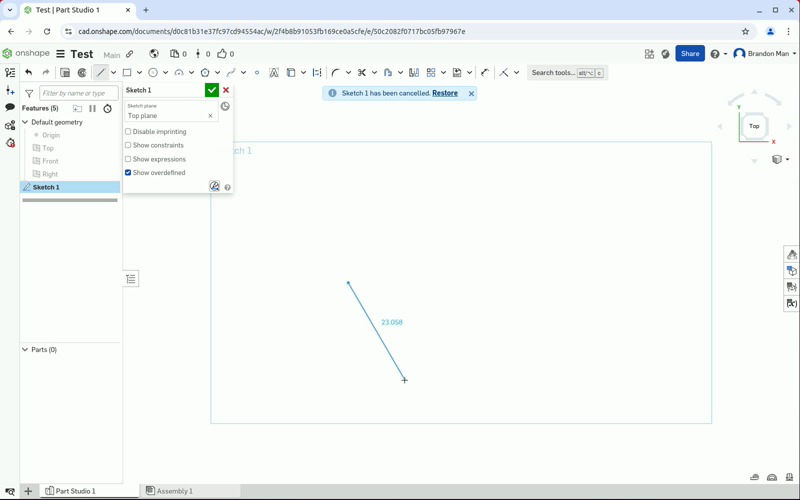
key_down(shift)
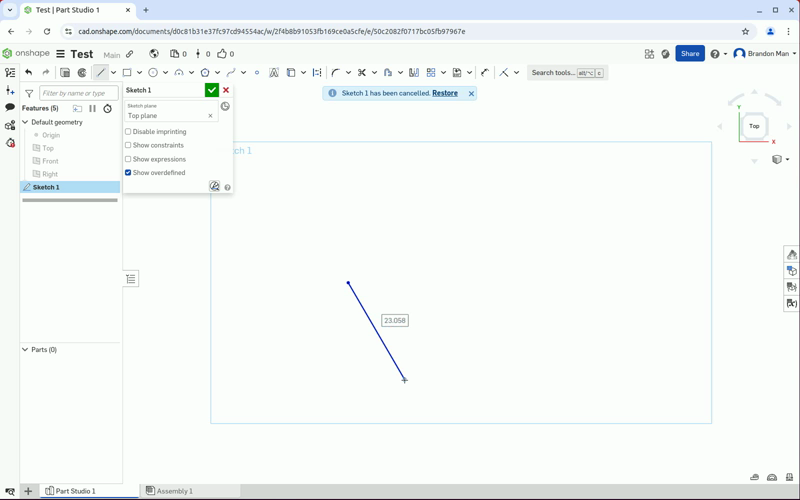
mouse_move(515, 379)
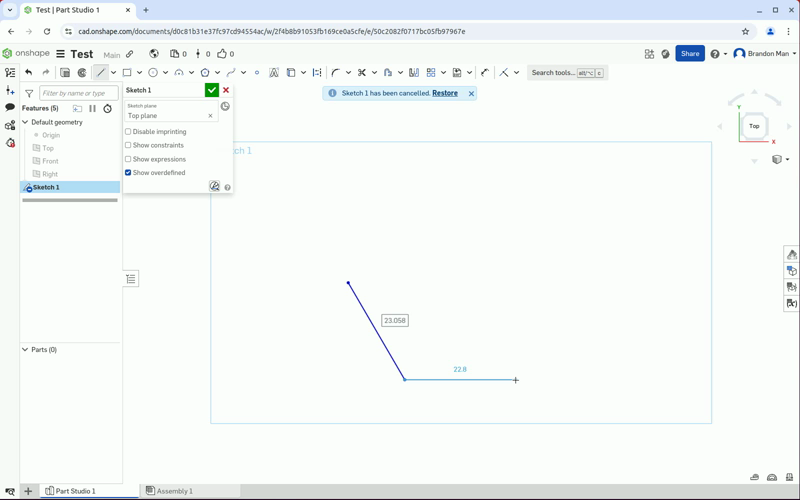
click(515, 379)
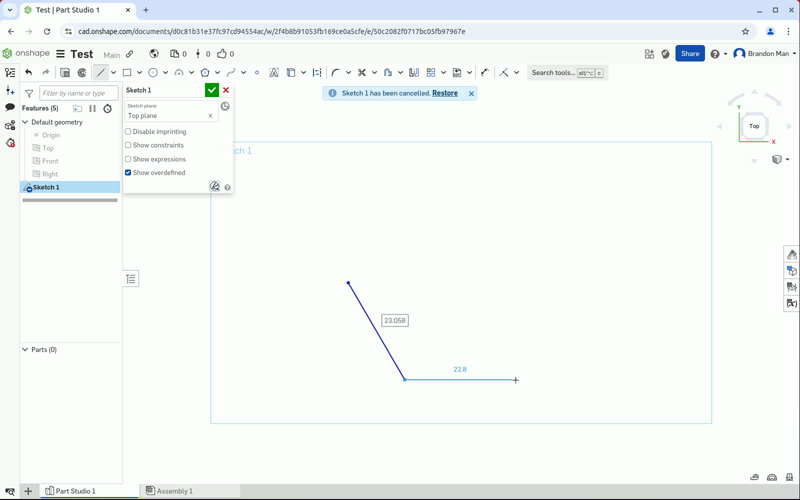
key_up(shift)
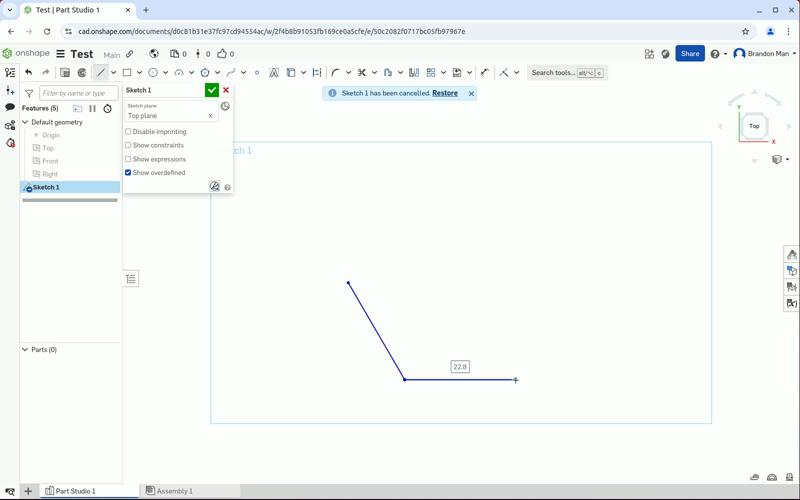
key_down(shift)
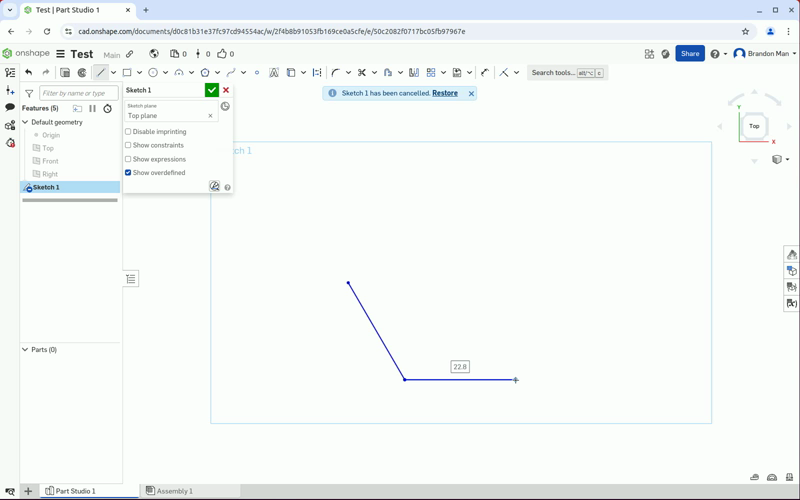
mouse_move(572, 282)
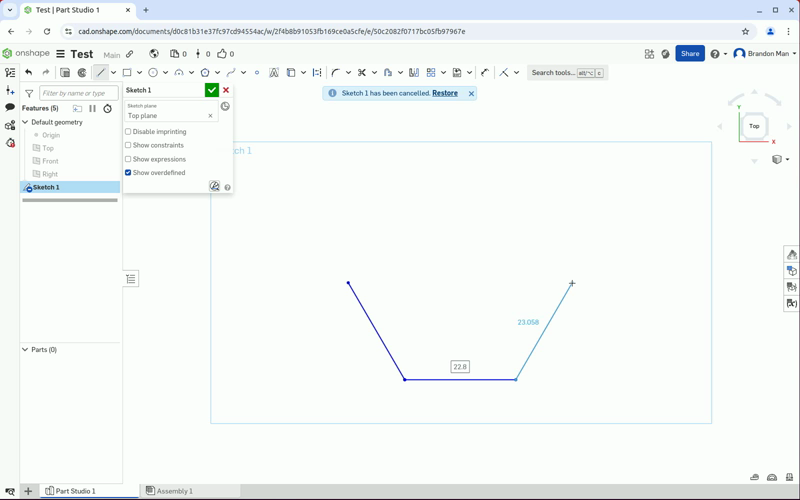
click(572, 282)
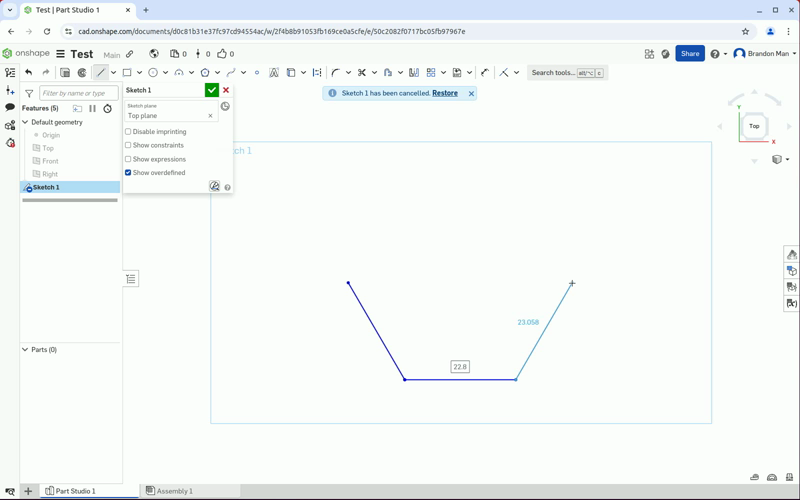
key_up(shift)
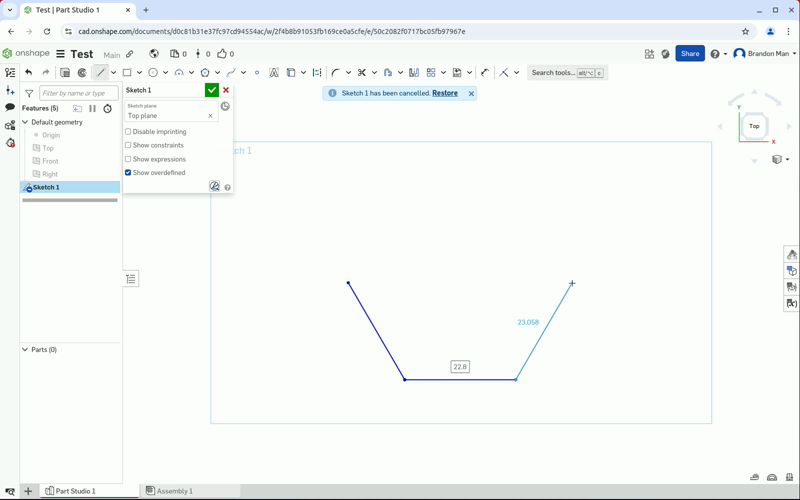
key_down(shift)
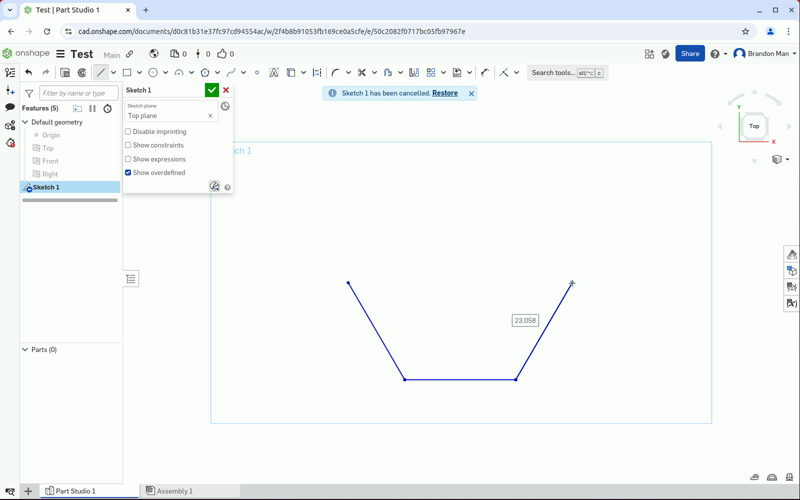
mouse_move(515, 186)
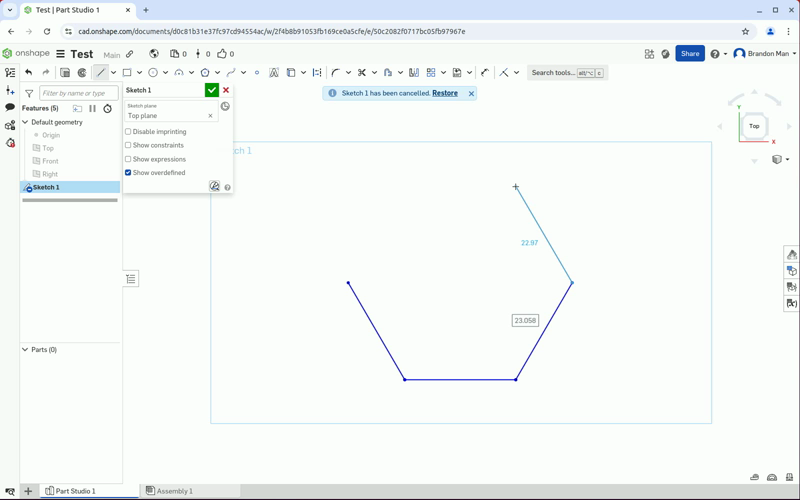
click(515, 186)
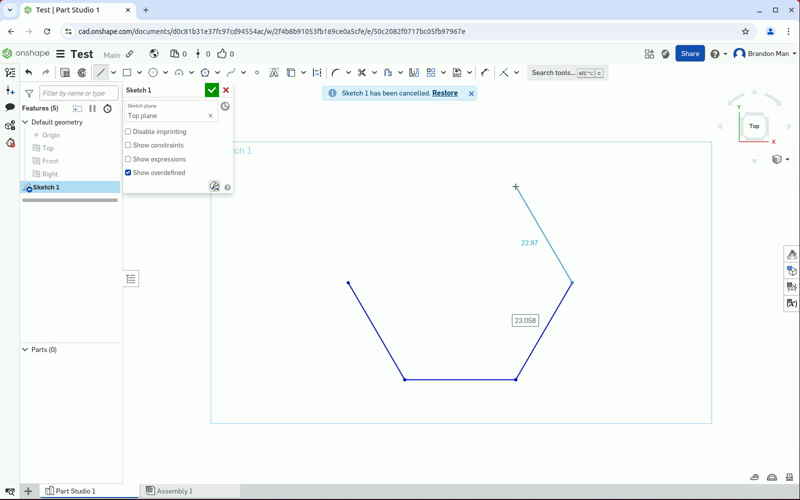
key_up(shift)
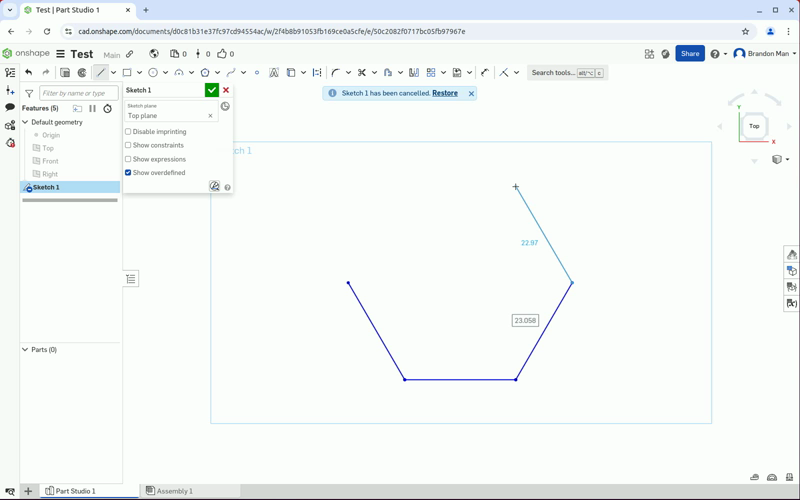
key_down(shift)
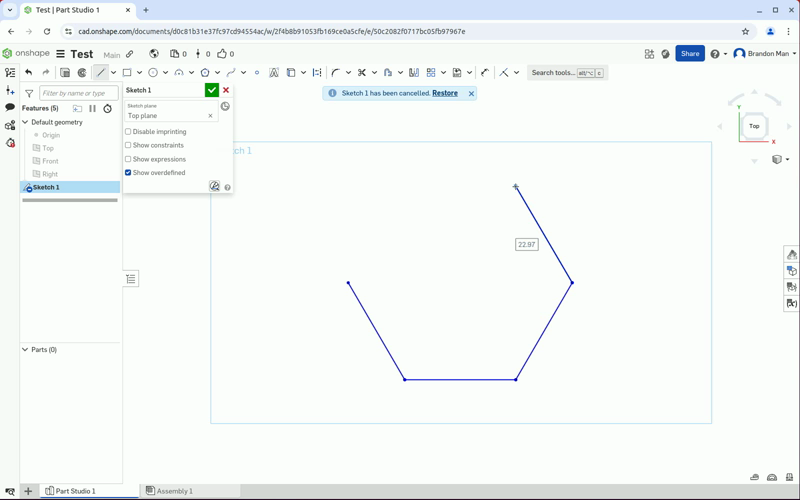
mouse_move(404, 186)
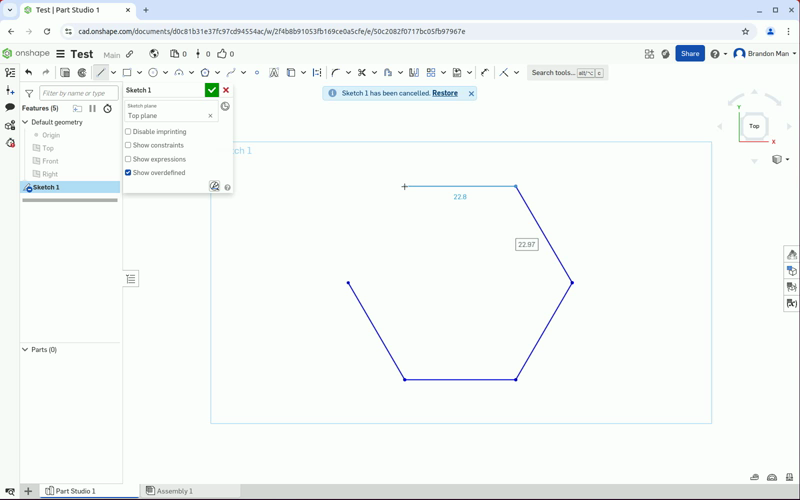
click(404, 186)
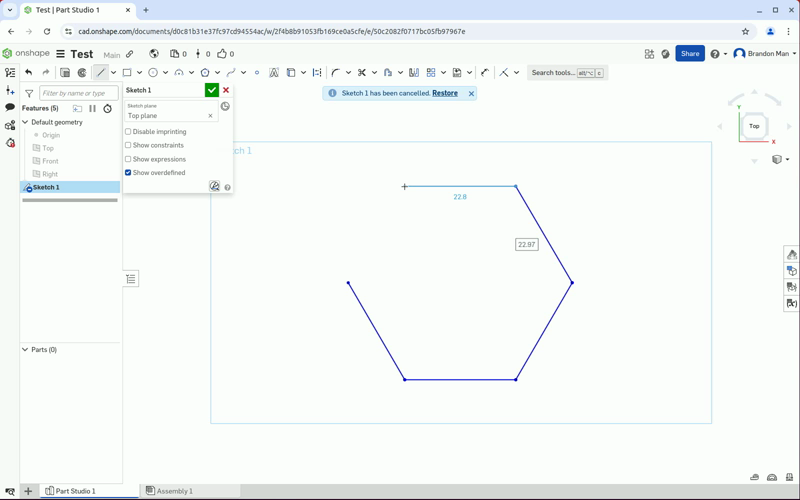
key_up(shift)
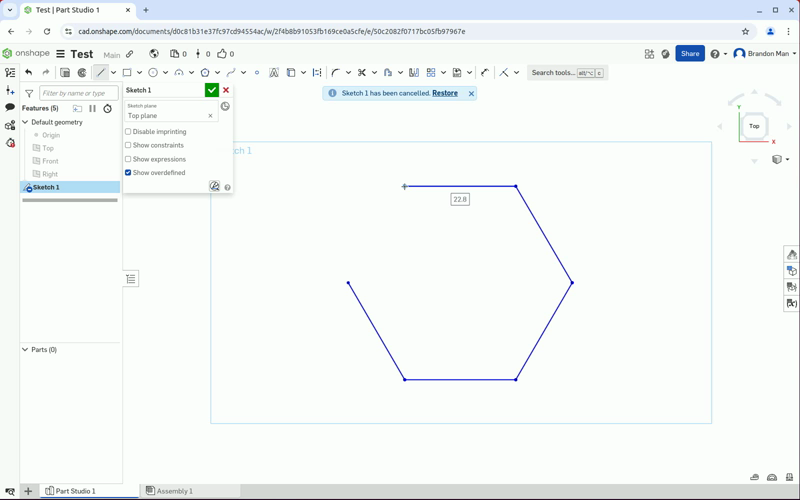
key_down(shift)
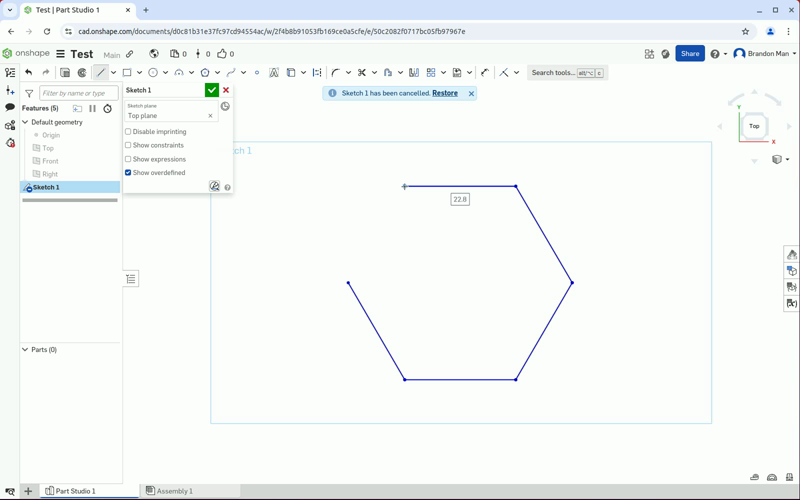
mouse_move(348, 282)
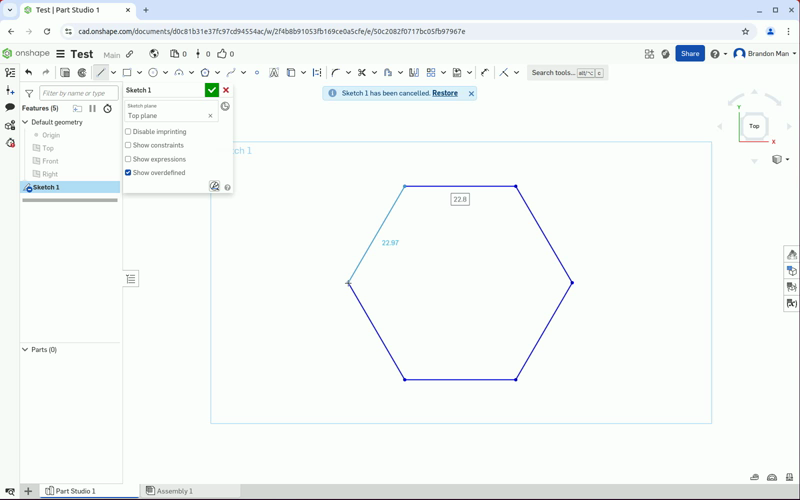
key_up(shift)
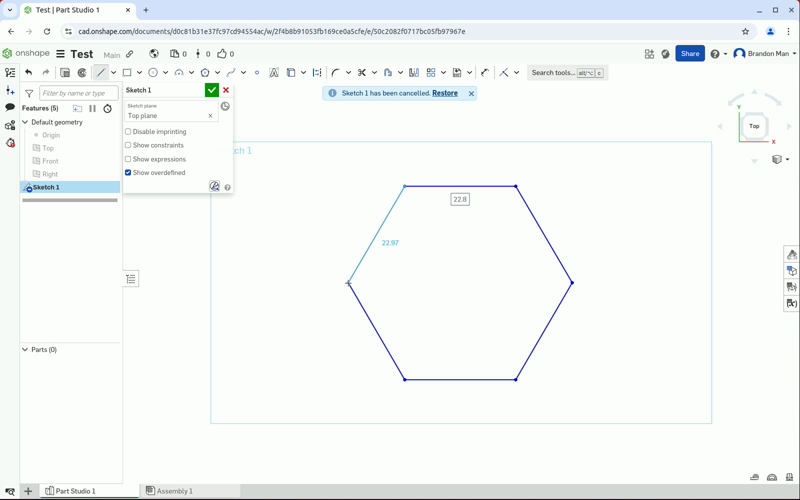
click(348, 282)
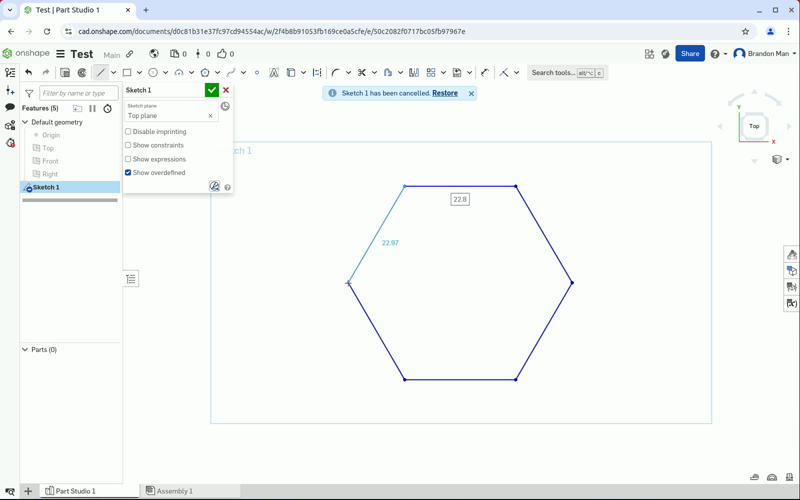
key(esc)
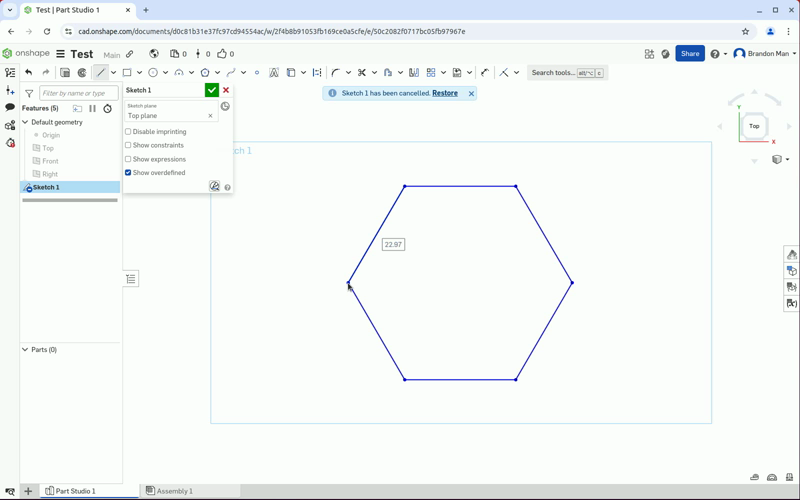
mouse_move(444, 333)
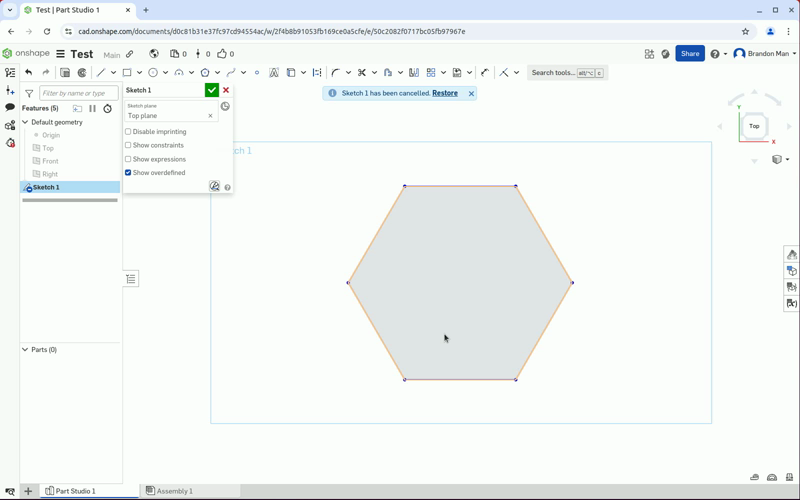
click(444, 333)
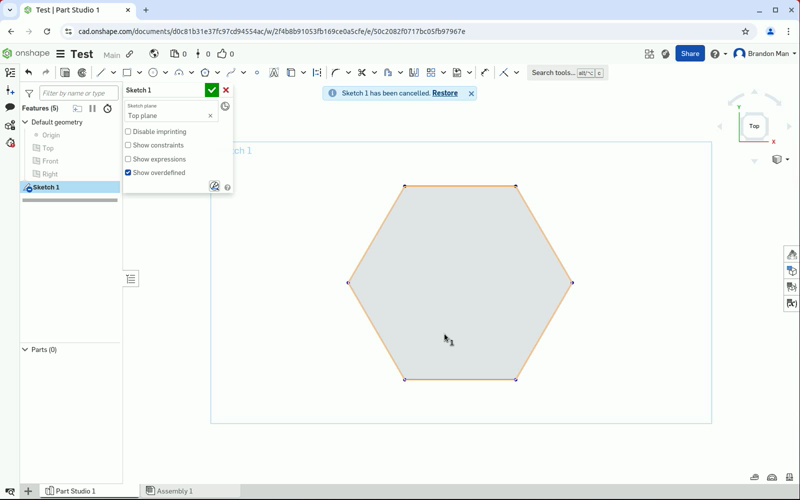
mouse_move(73, 352)
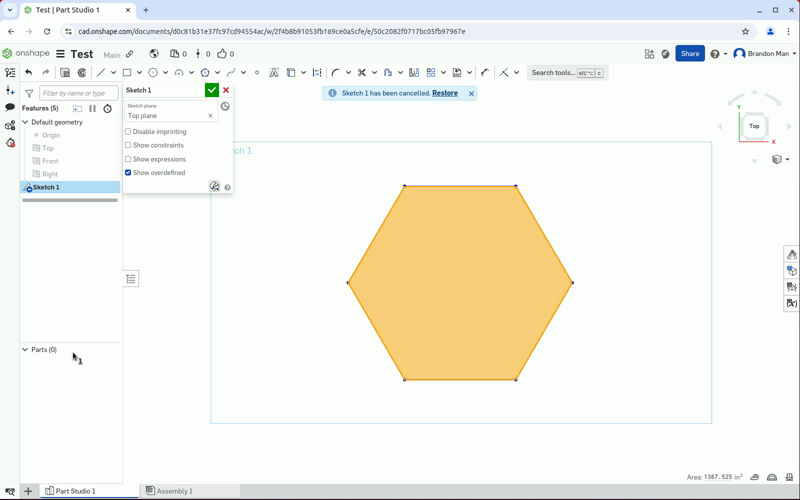
key(shift+y)
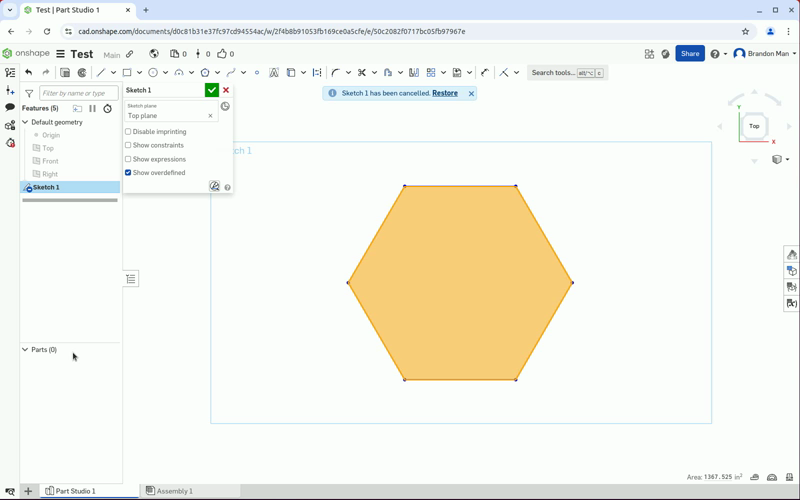
key(shift+e)
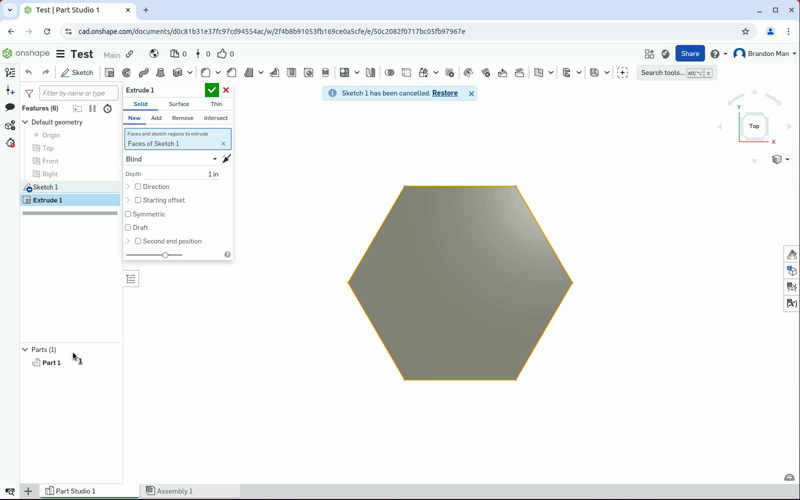
mouse_move(143, 106)
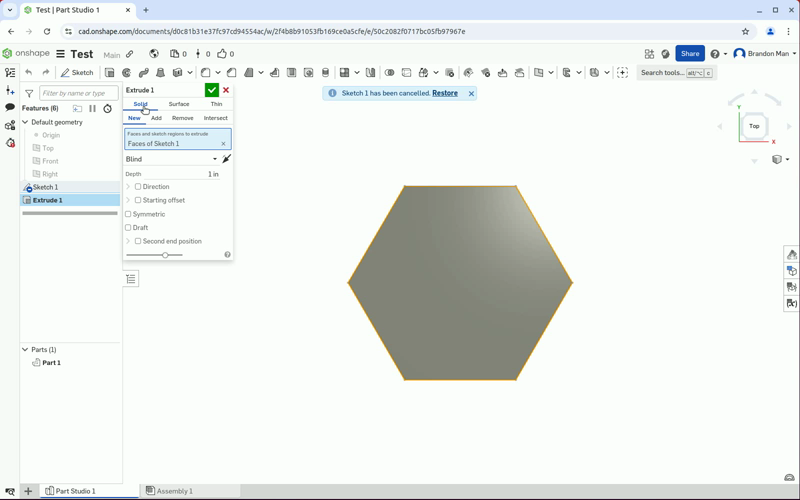
click(143, 106)
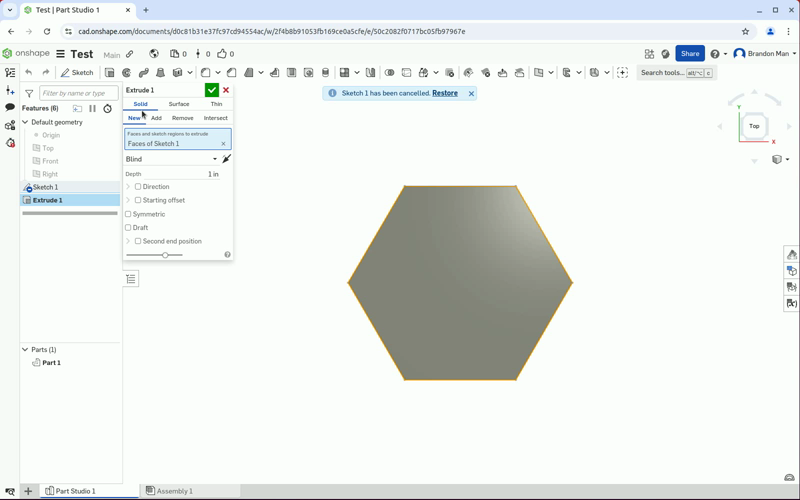
mouse_move(137, 120)
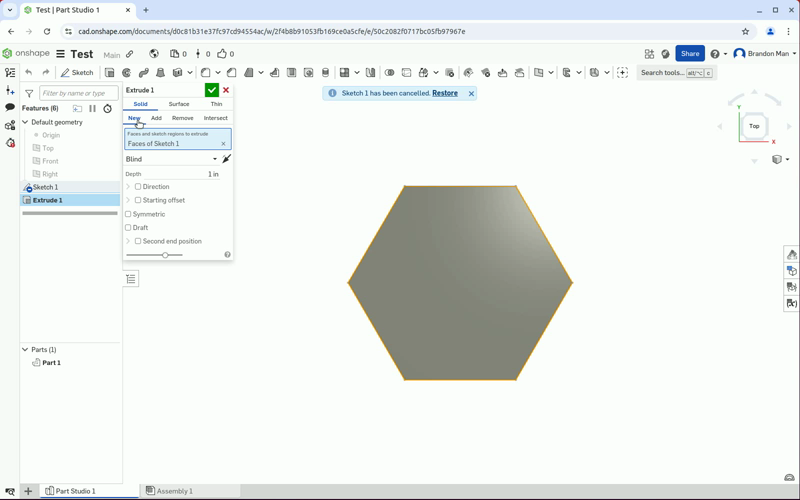
click(137, 120)
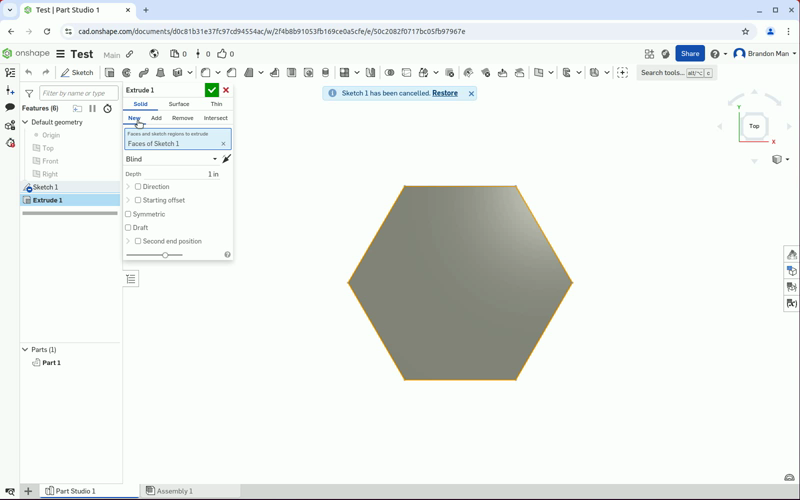
key(tab, 4)
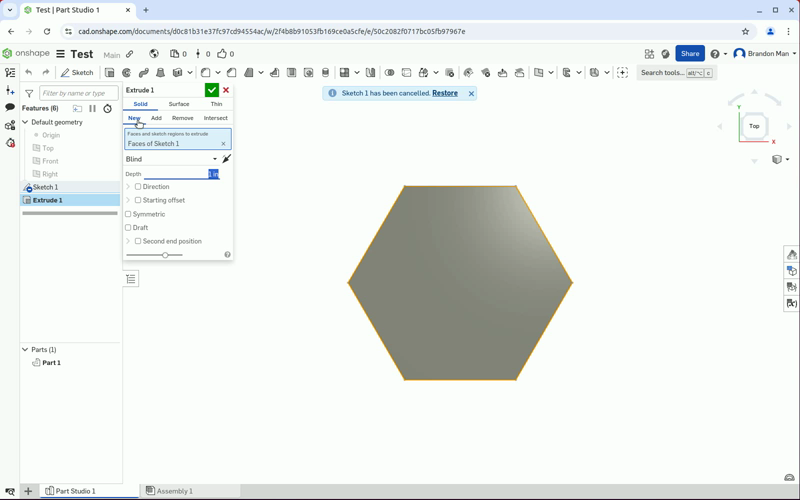
text(9.628)
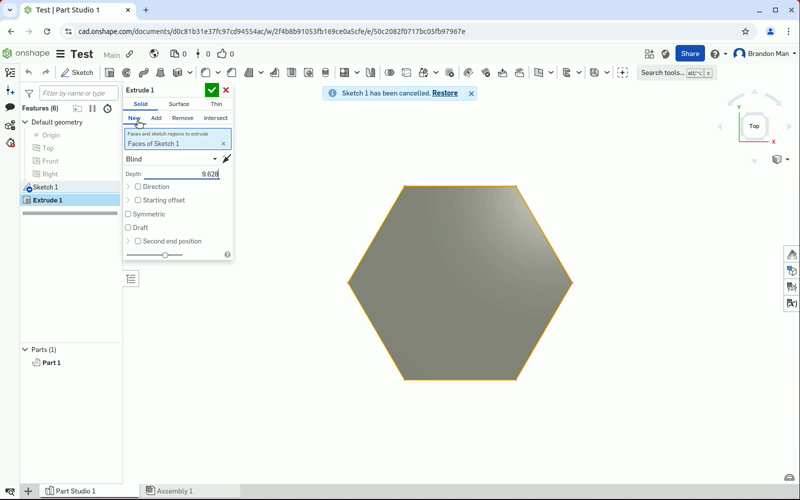
key(enter)
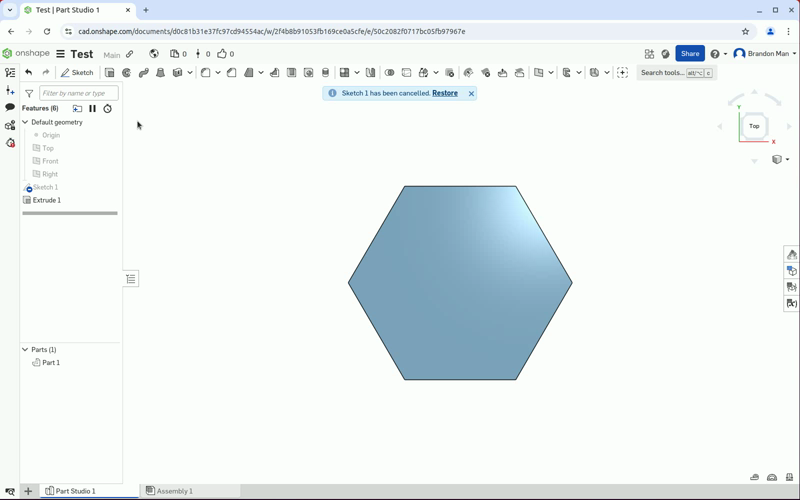
key(shift+h)
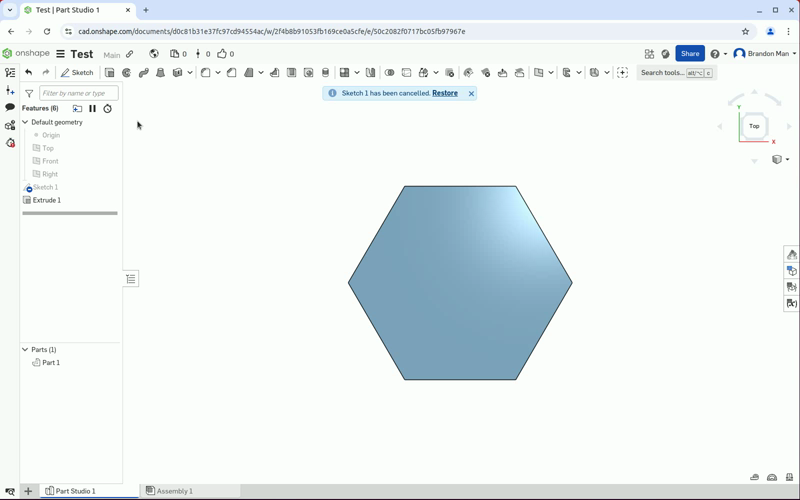
key(shift+h)
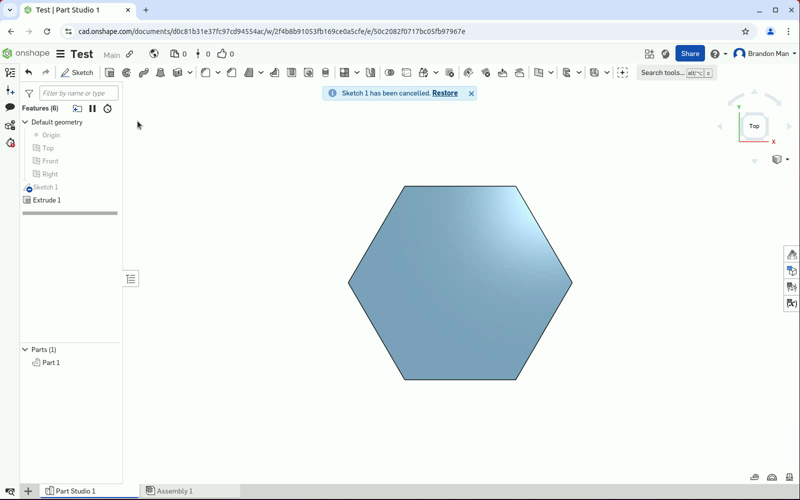
mouse_move(73, 189)
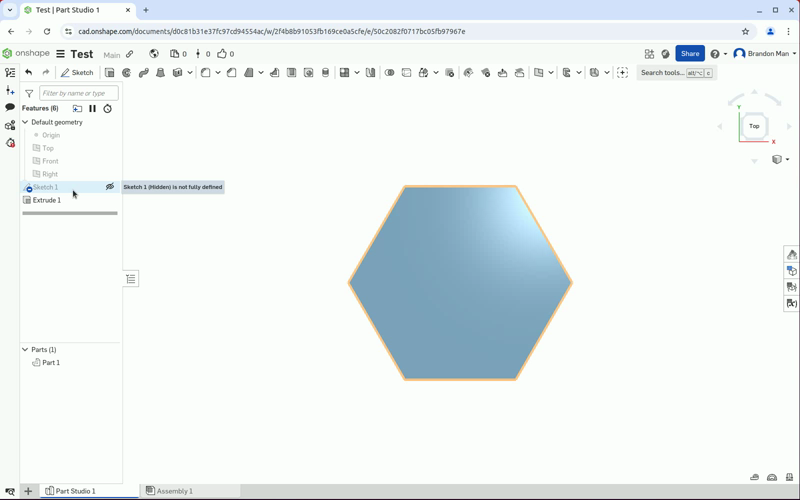
click(73, 189)
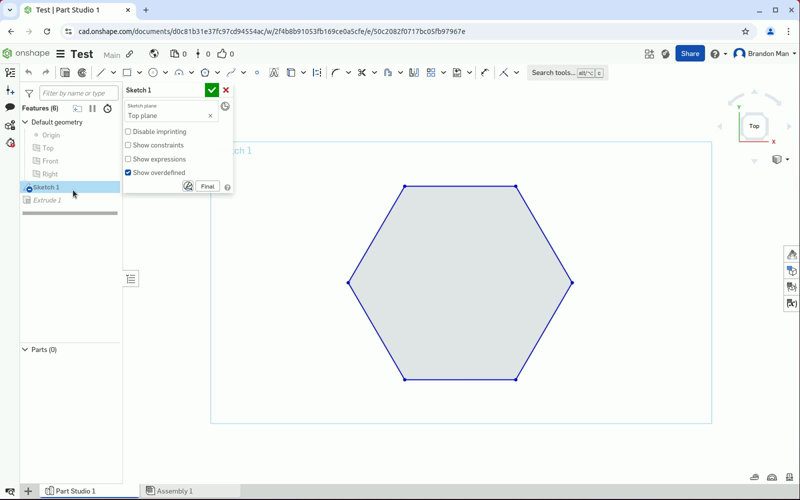
mouse_move(229, 92)
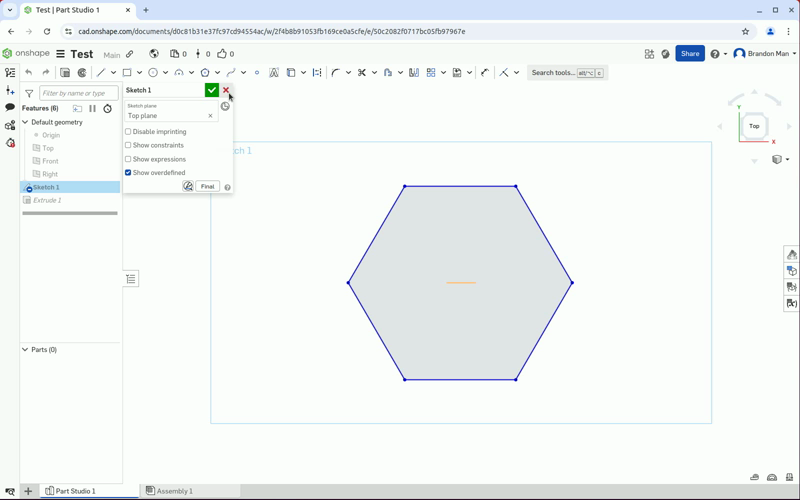
click(229, 92)
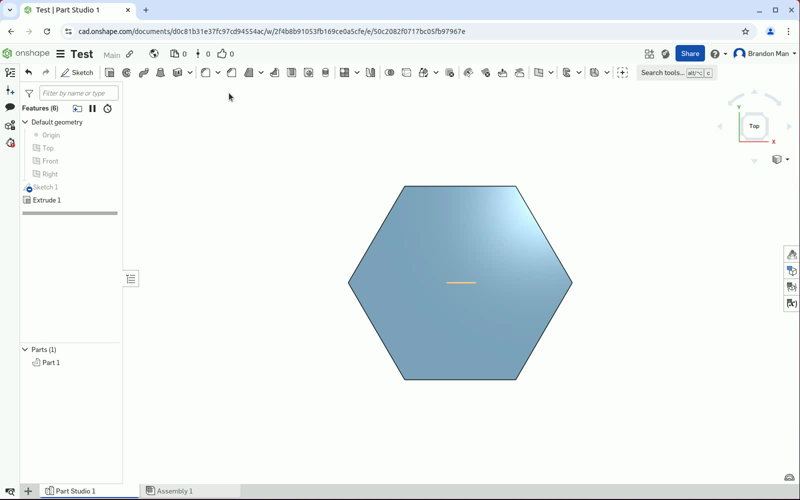
mouse_move(541, 75)
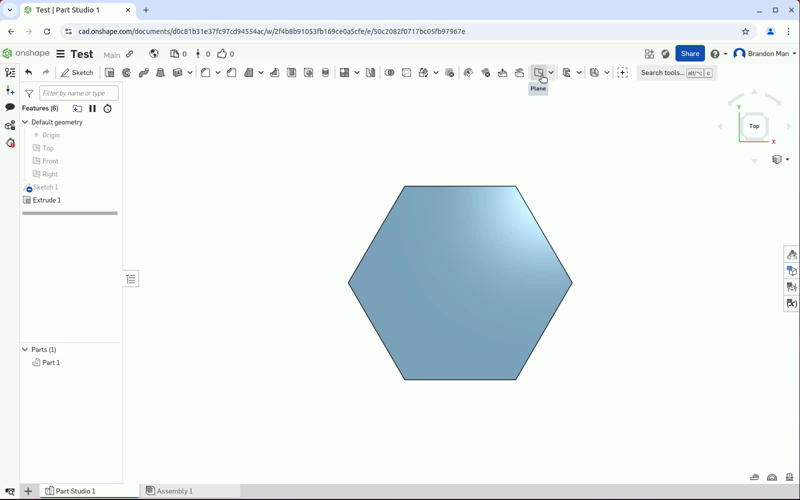
click(541, 75)
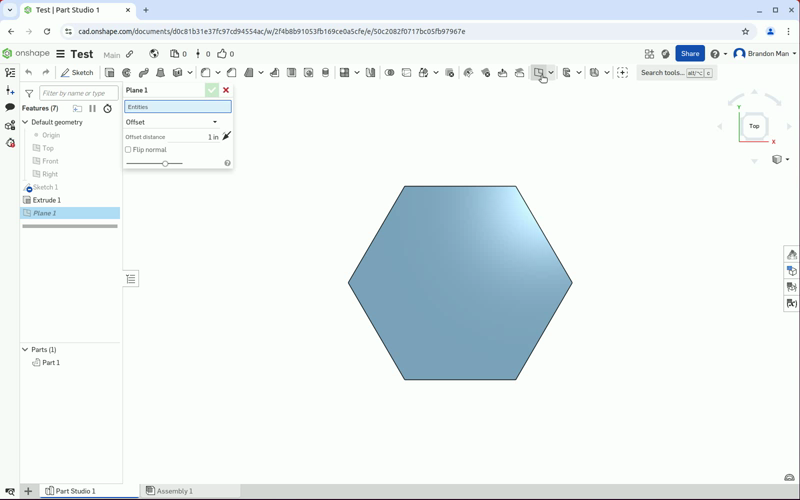
mouse_move(73, 150)
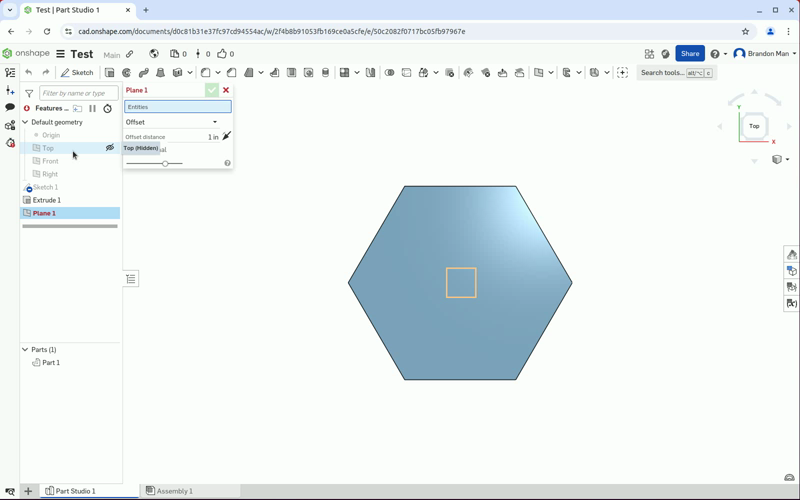
click(73, 150)
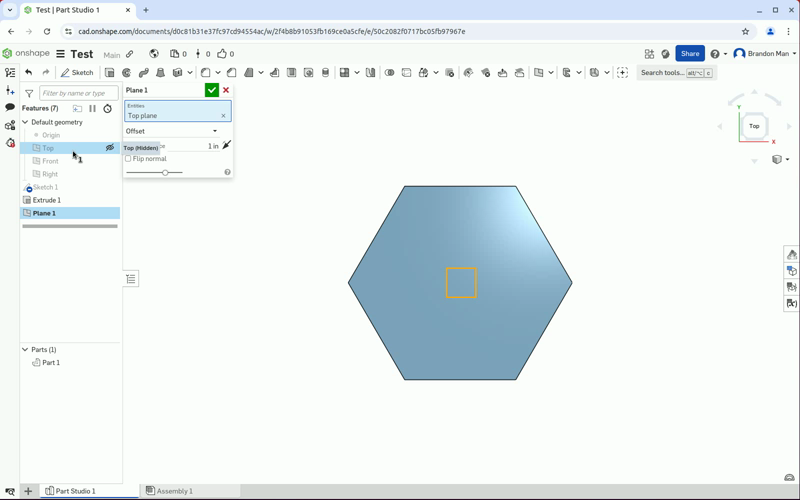
key(tab, 2)
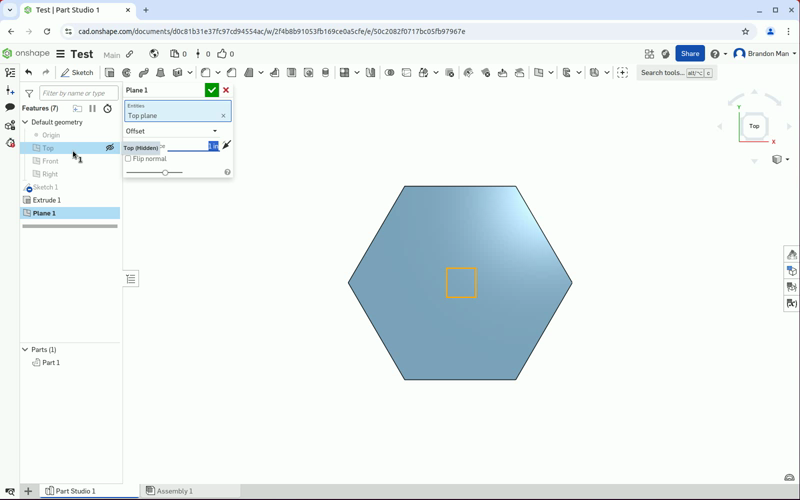
text(9.613)
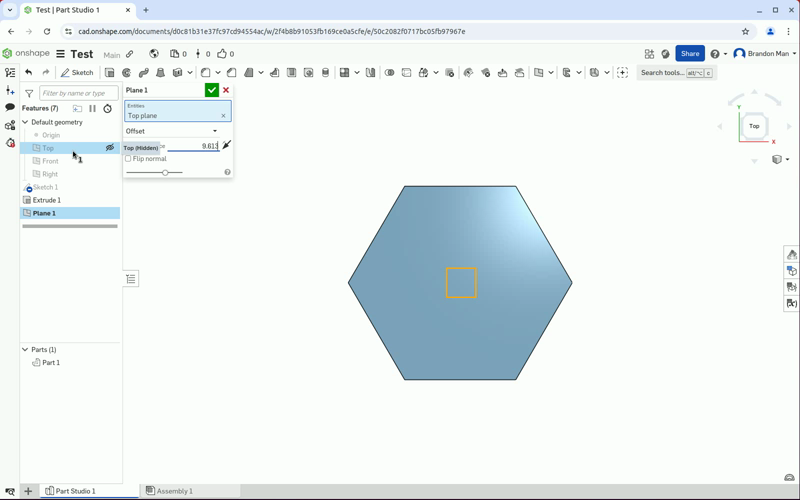
key(enter, 2)
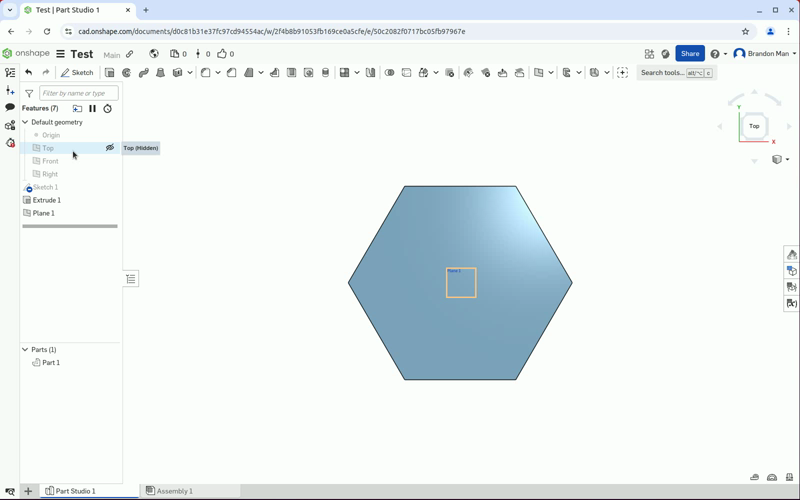
key(shift+s)
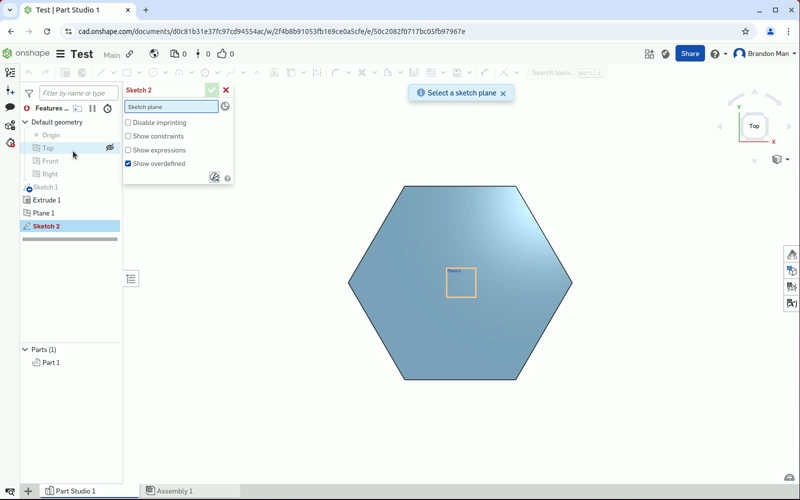
mouse_move(73, 215)
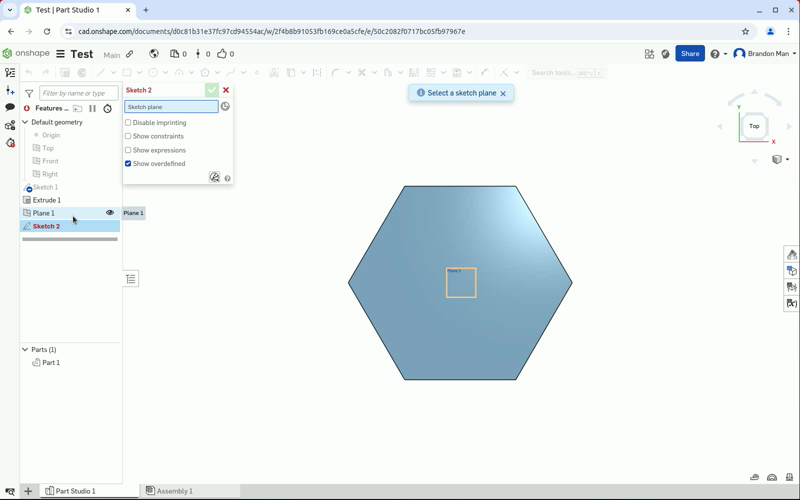
click(73, 215)
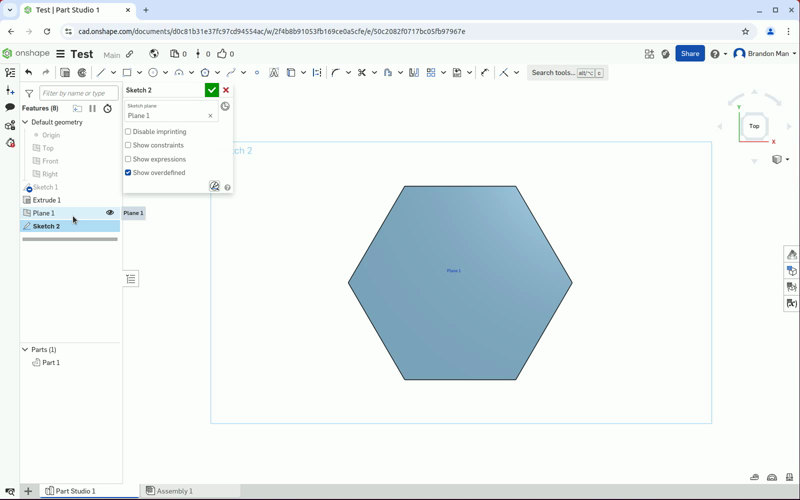
mouse_move(73, 352)
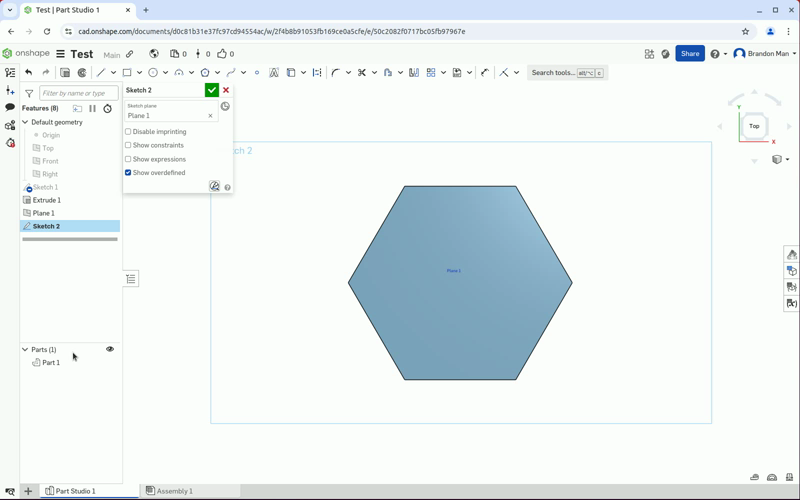
key(y)
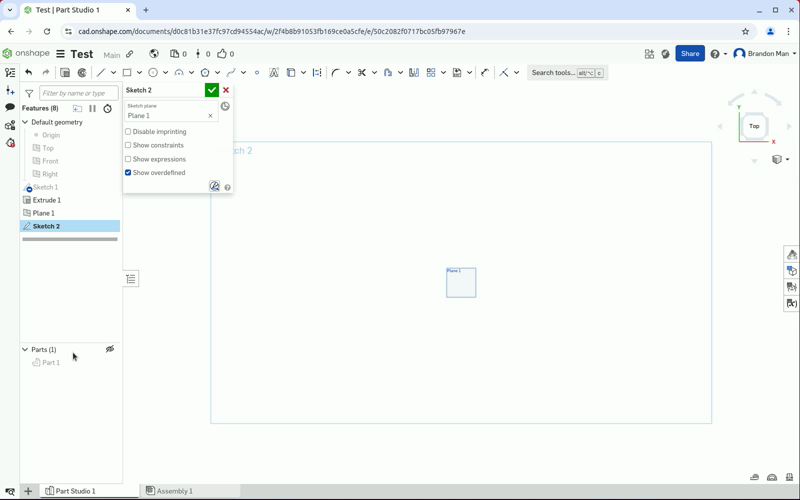
key(c)
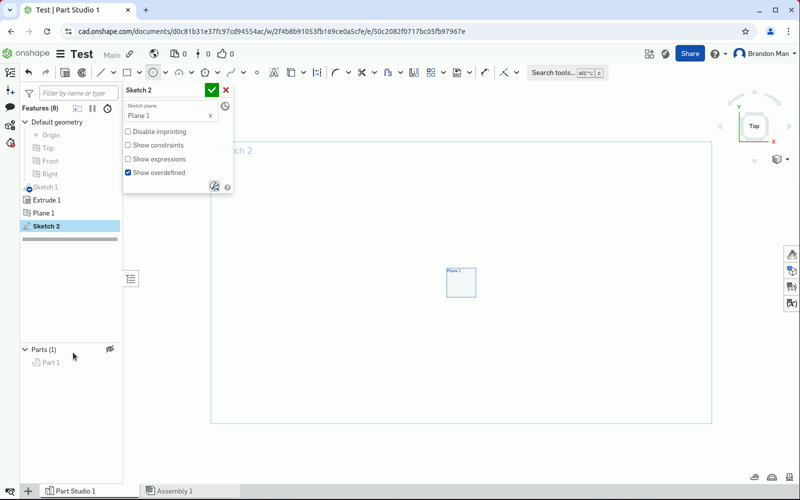
key_down(shift)
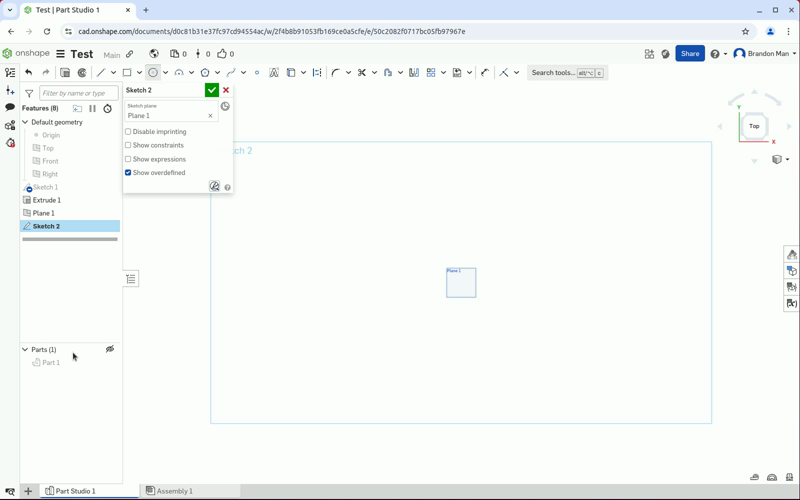
mouse_move(461, 282)
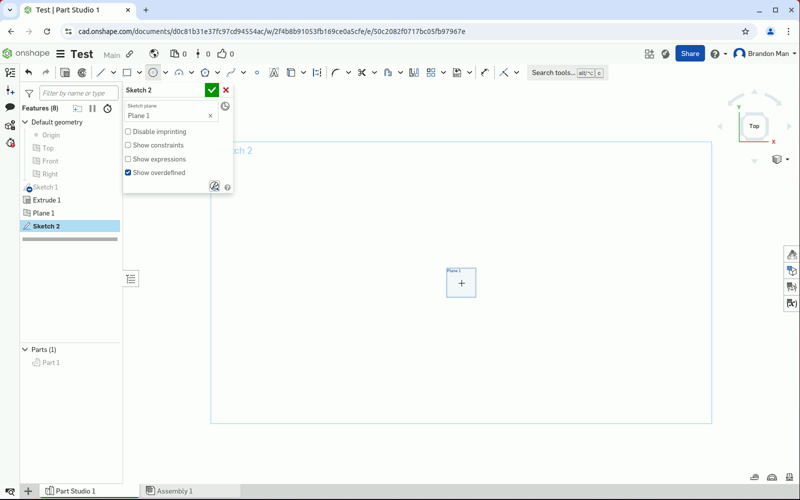
click(461, 282)
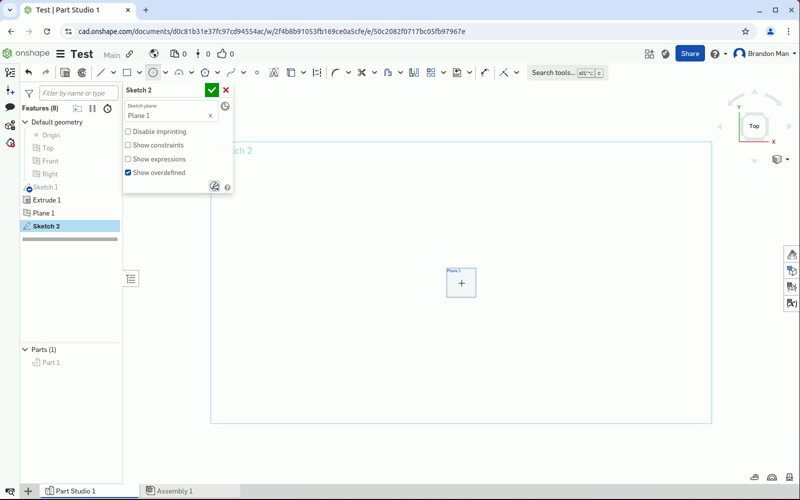
key_up(shift)
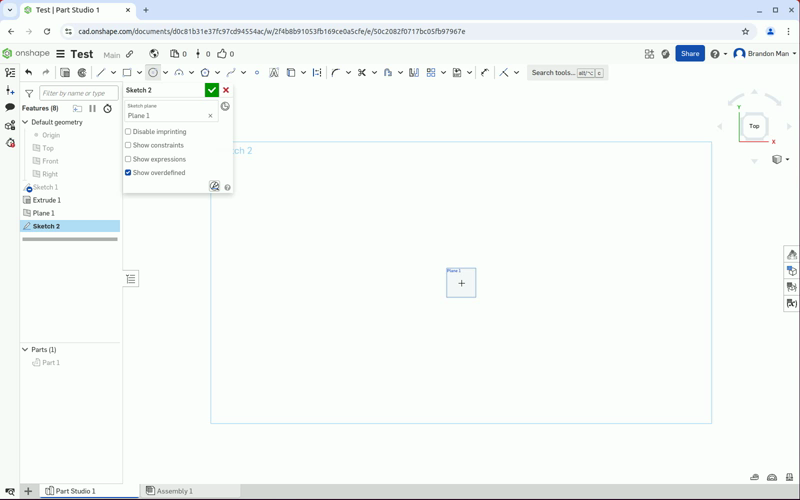
mouse_move(491, 282)
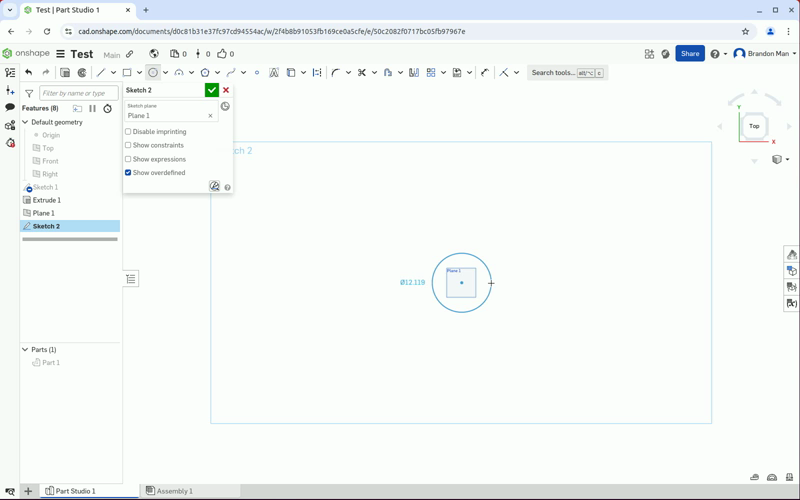
click(491, 282)
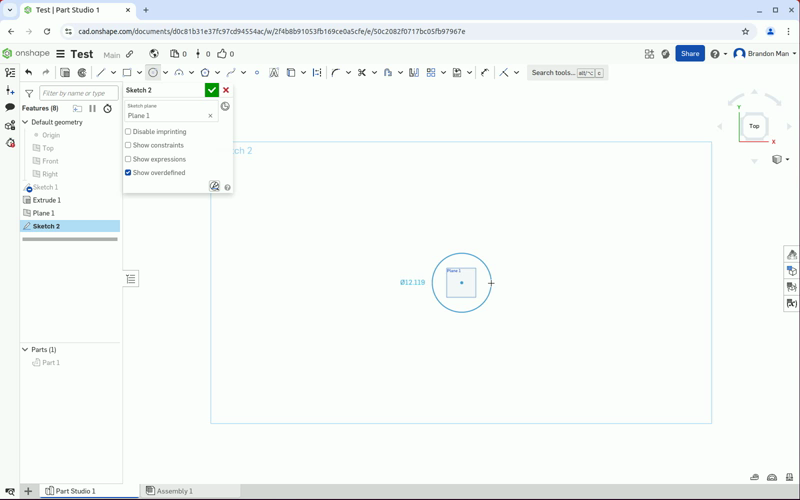
key(esc)
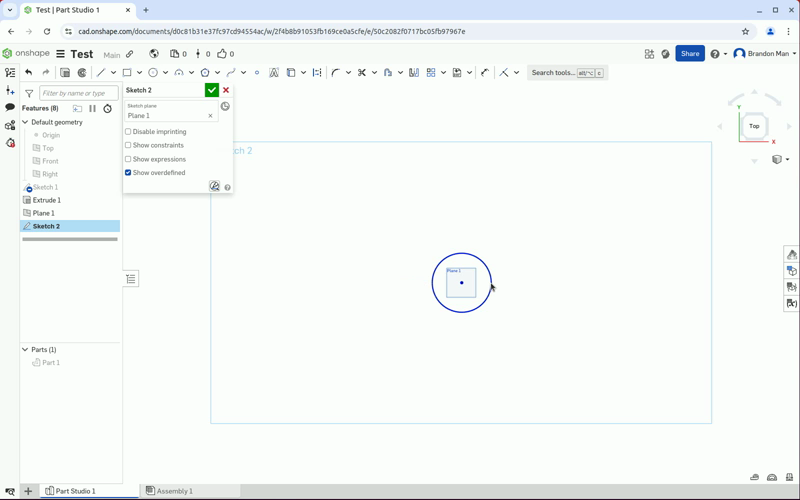
mouse_move(465, 279)
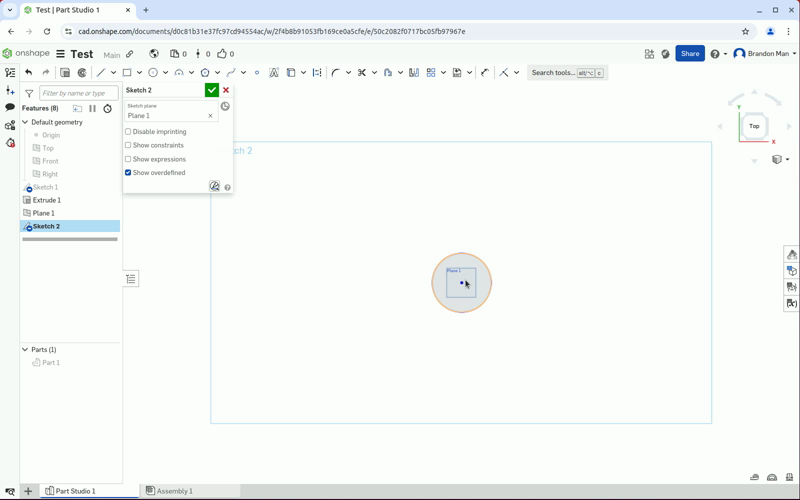
click(465, 279)
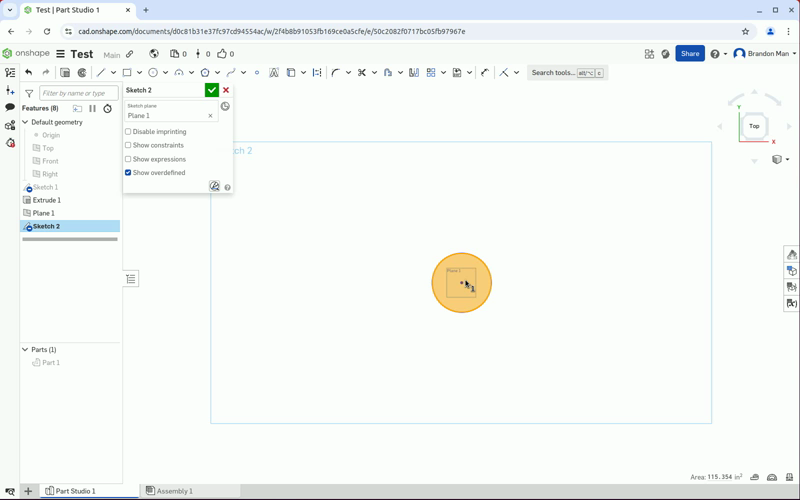
mouse_move(73, 352)
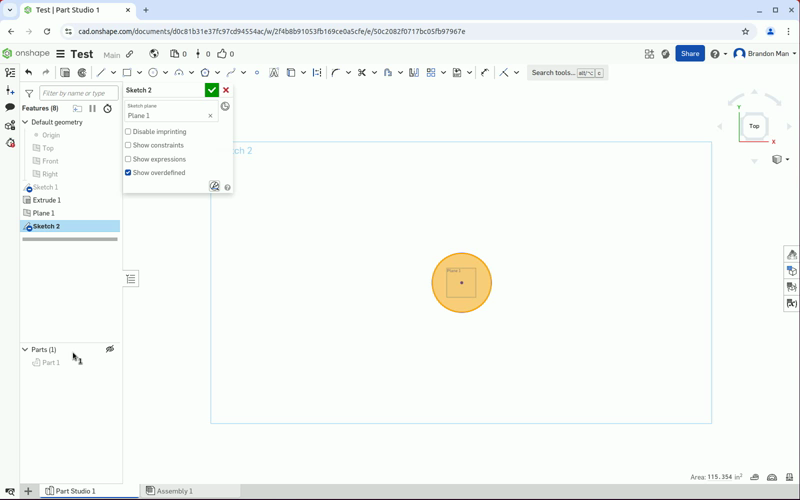
key(shift+y)
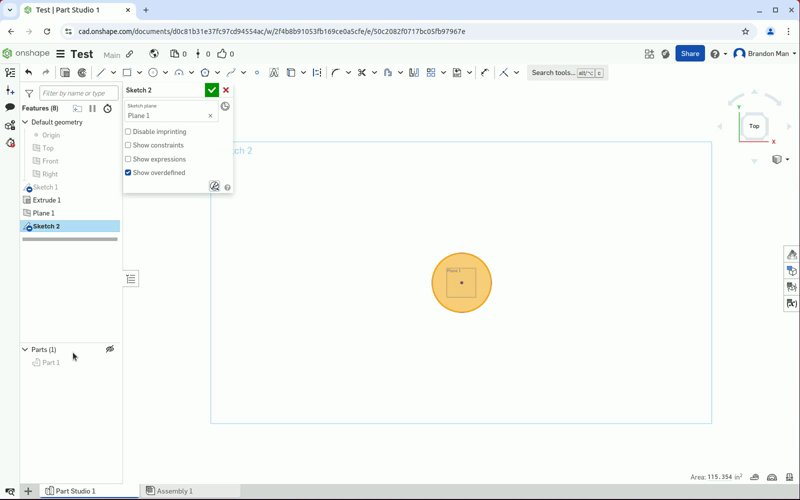
key(shift+e)
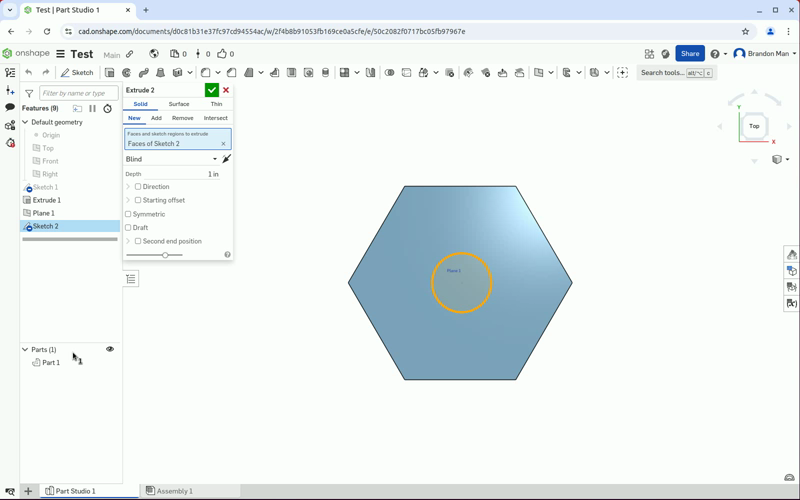
mouse_move(143, 106)
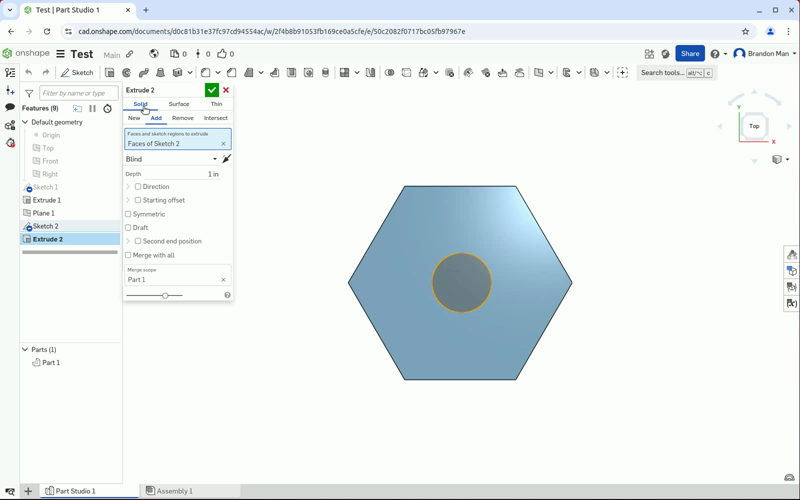
click(143, 106)
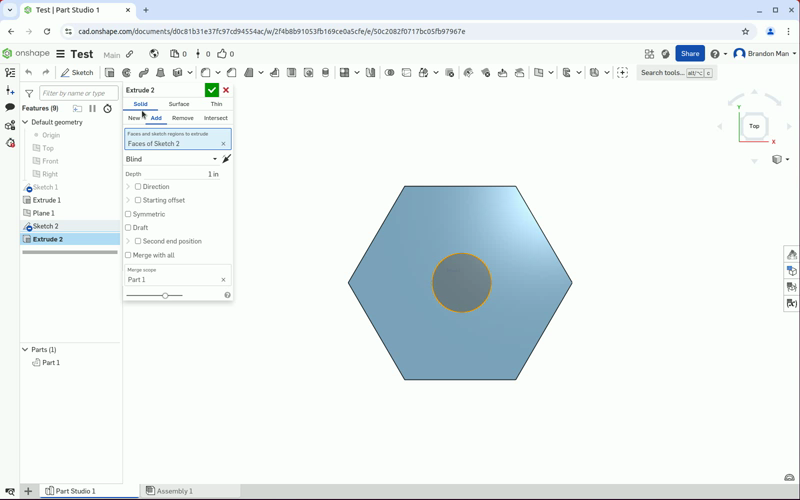
mouse_move(137, 120)
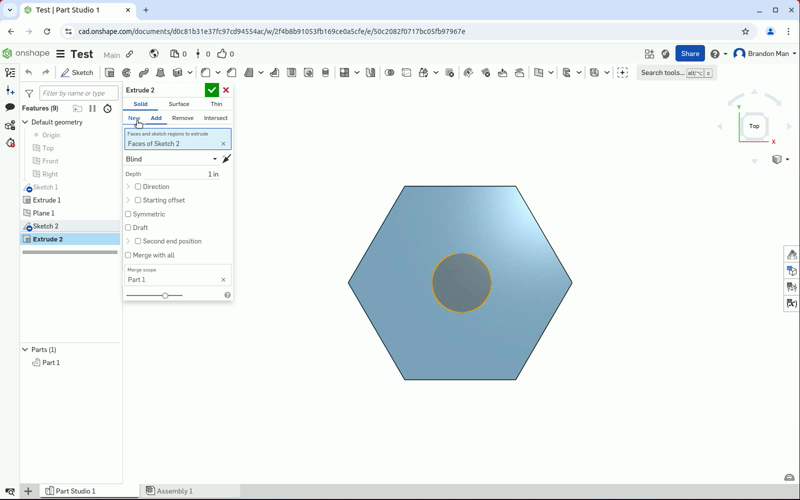
click(137, 120)
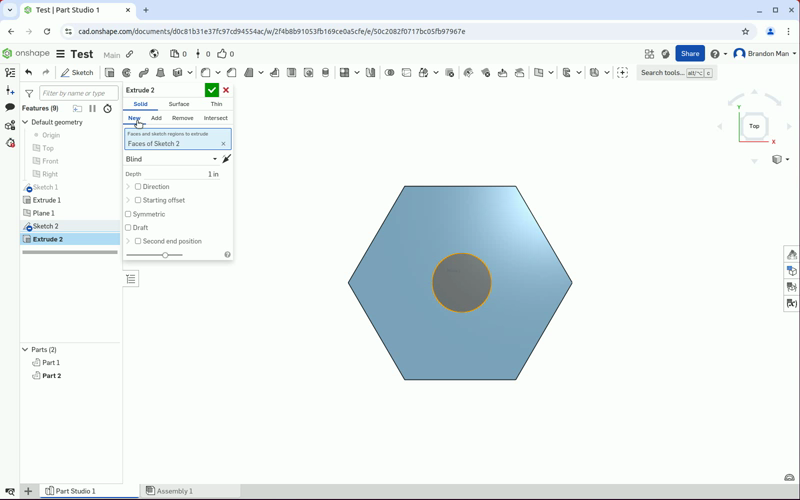
key(tab, 4)
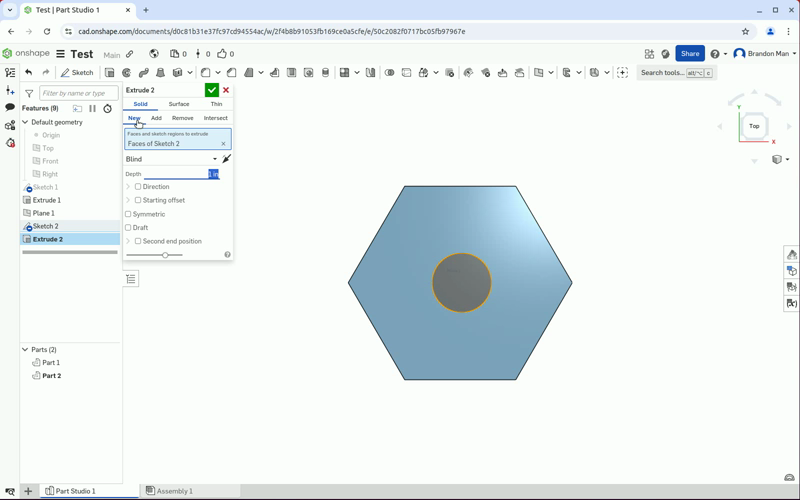
text(9.628)
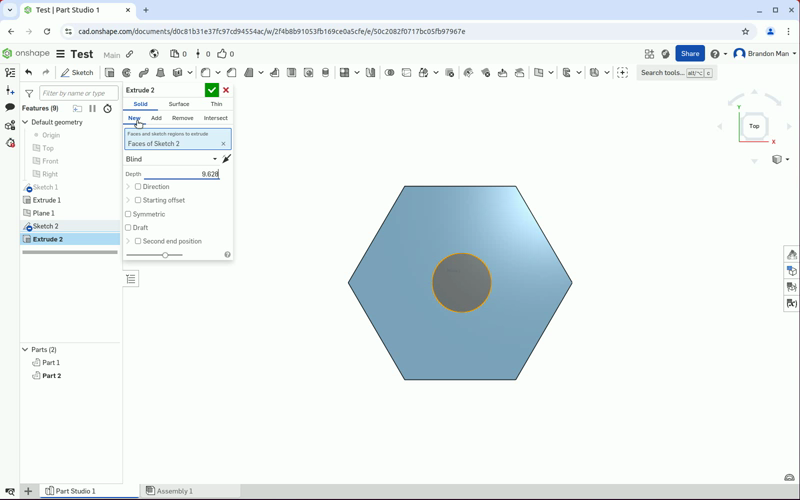
key(enter)
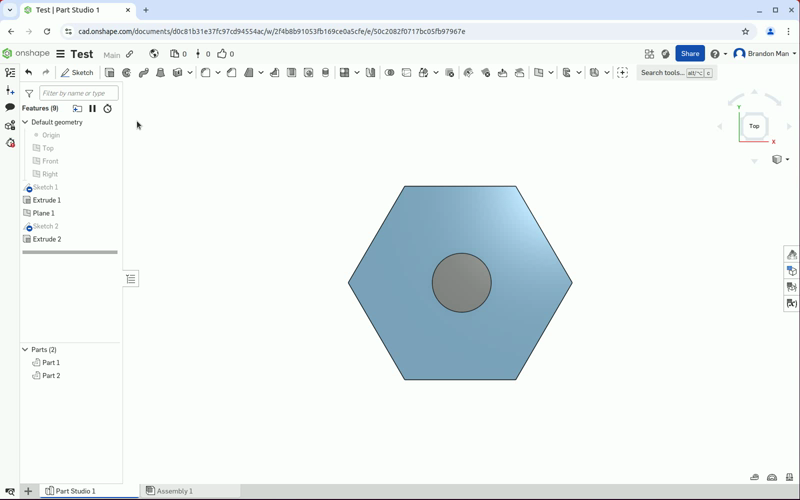
key(shift+h)
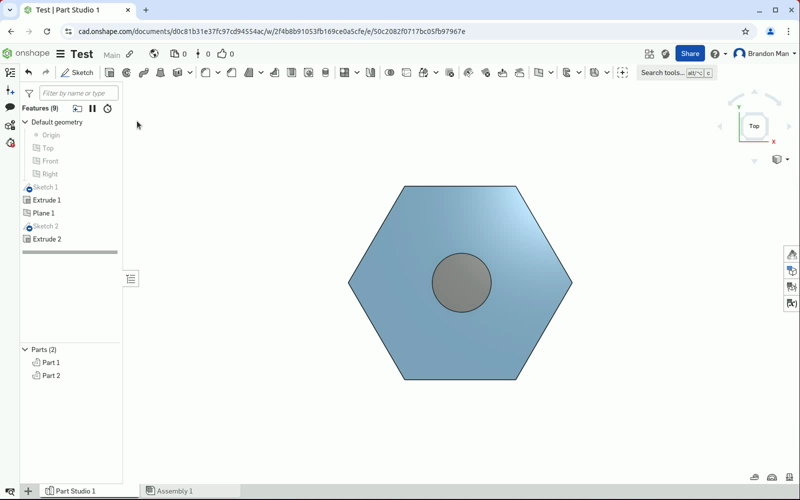
key(shift+h)
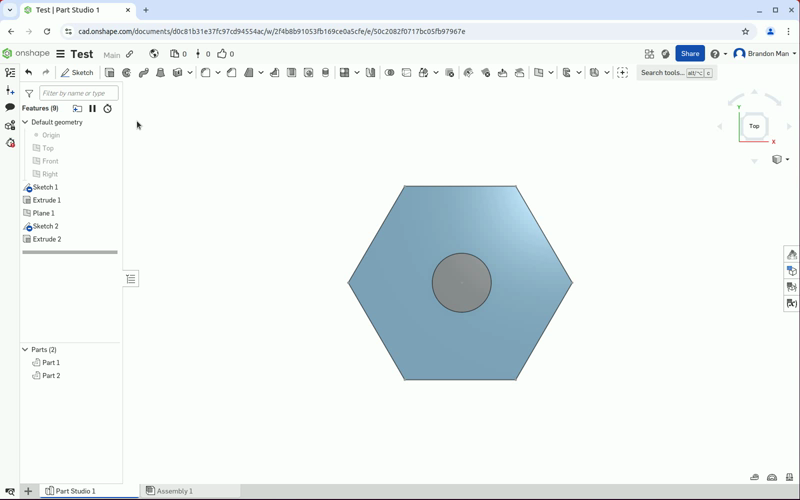
key(shift+7)
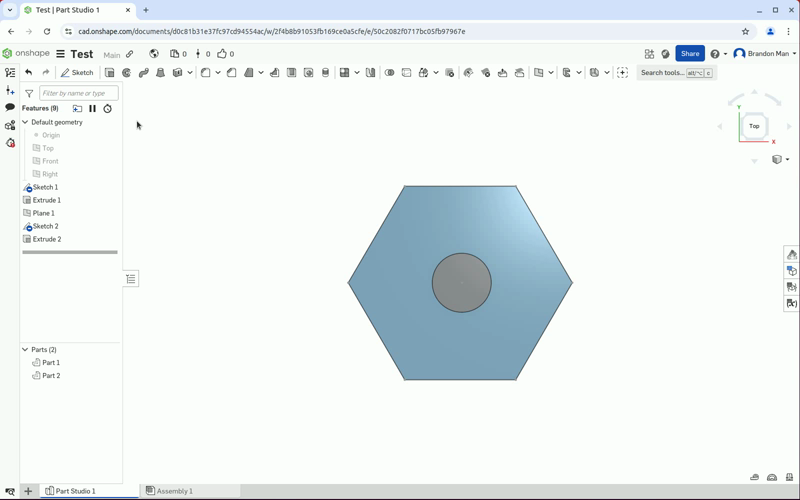
key(up, 3)
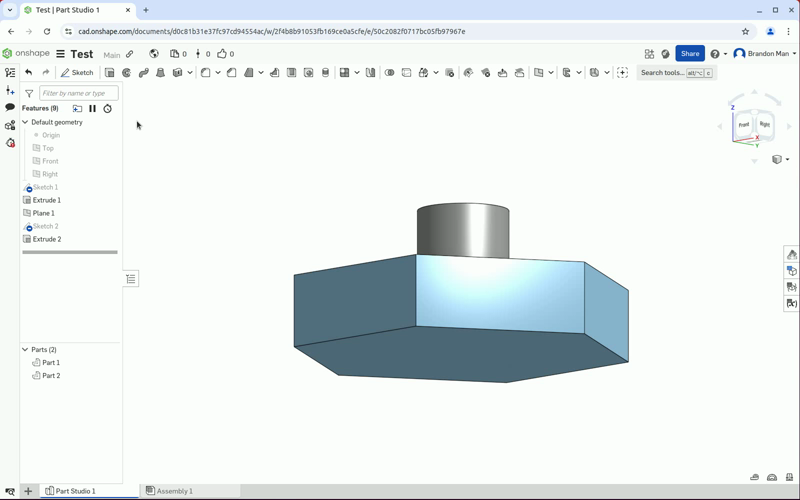
key(left, 3)
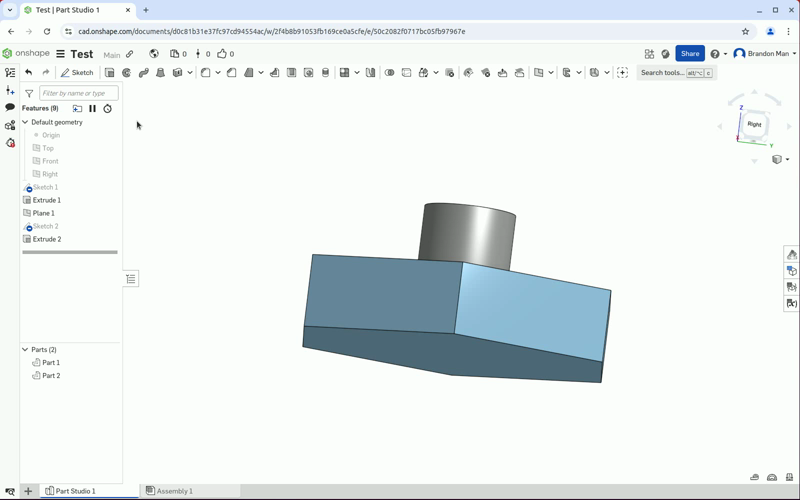
key(right, 3)
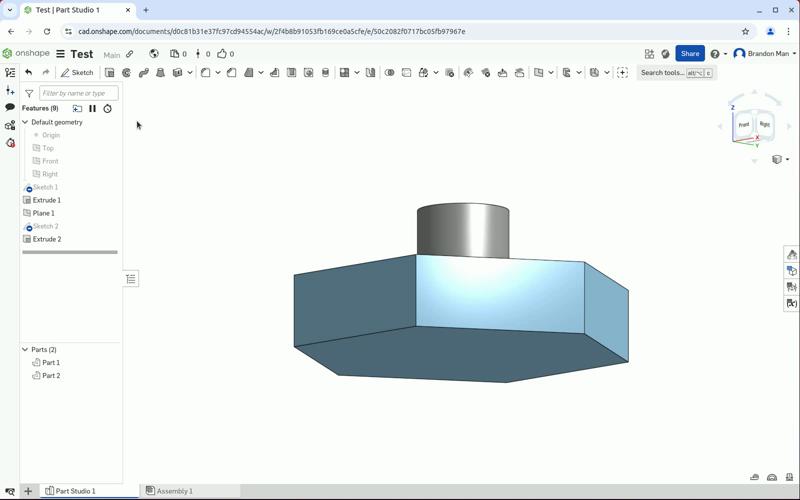
key(down, 3)
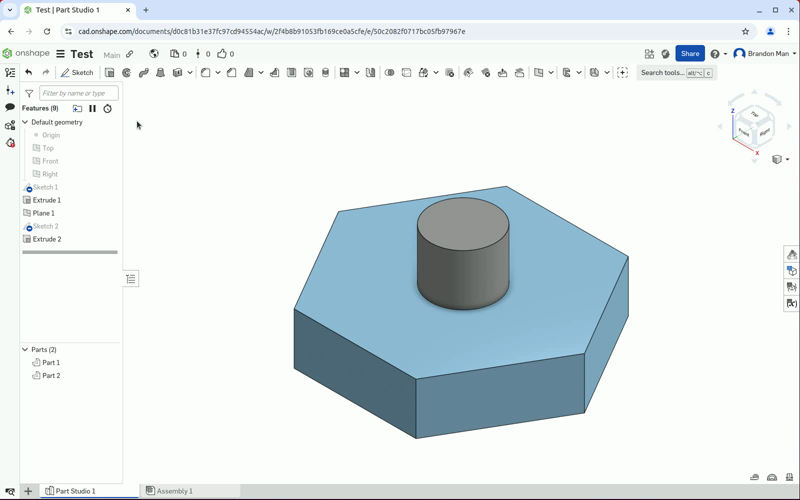
mouse_move(73, 189)
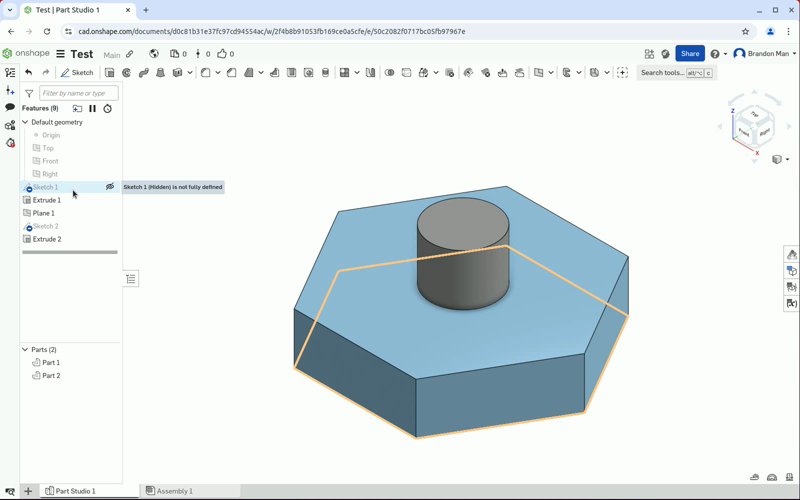
click(73, 189)